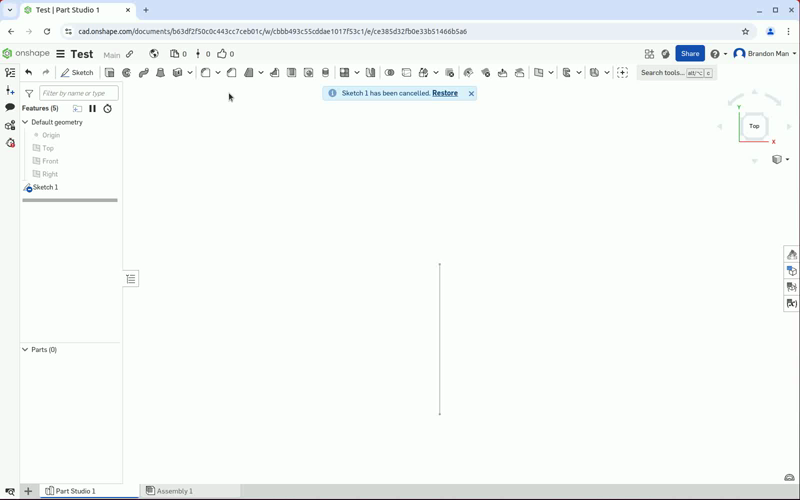
key(shift+h)
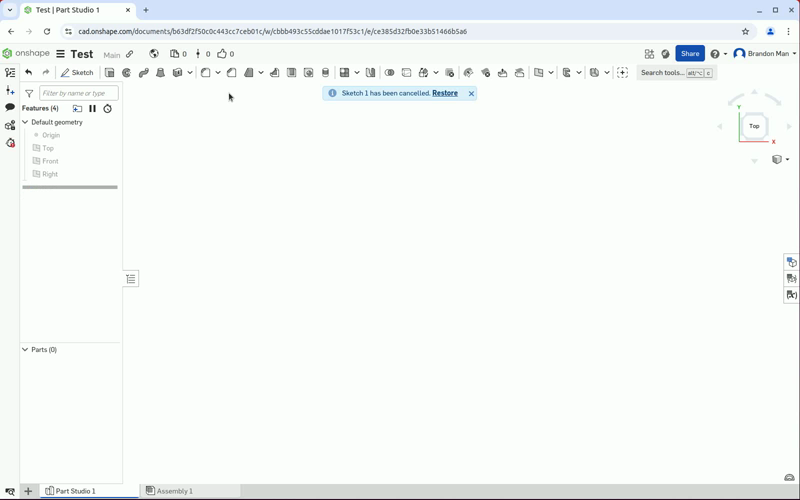
key(shift+s)
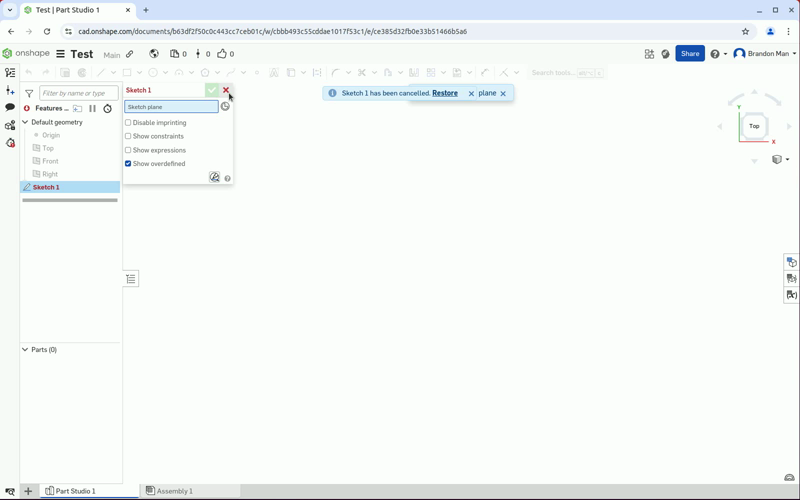
mouse_move(73, 150)
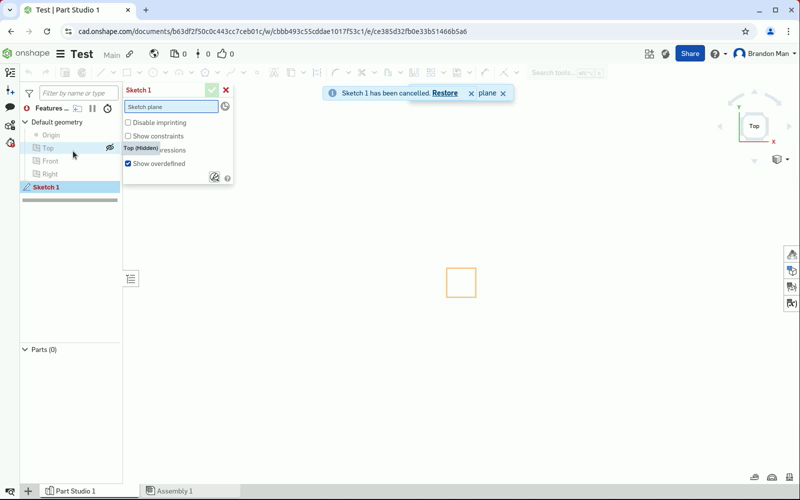
click(73, 150)
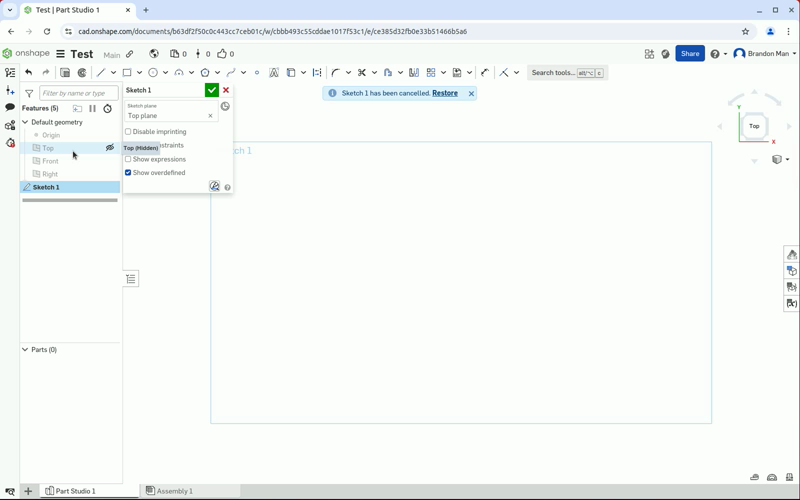
mouse_move(73, 352)
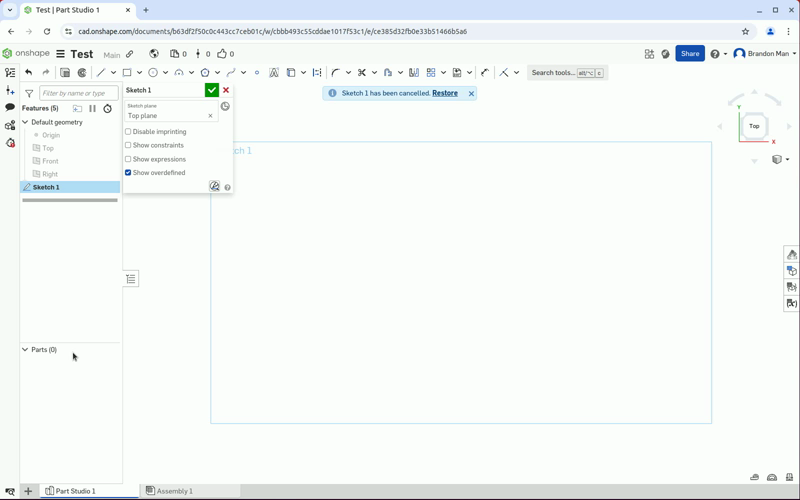
key(y)
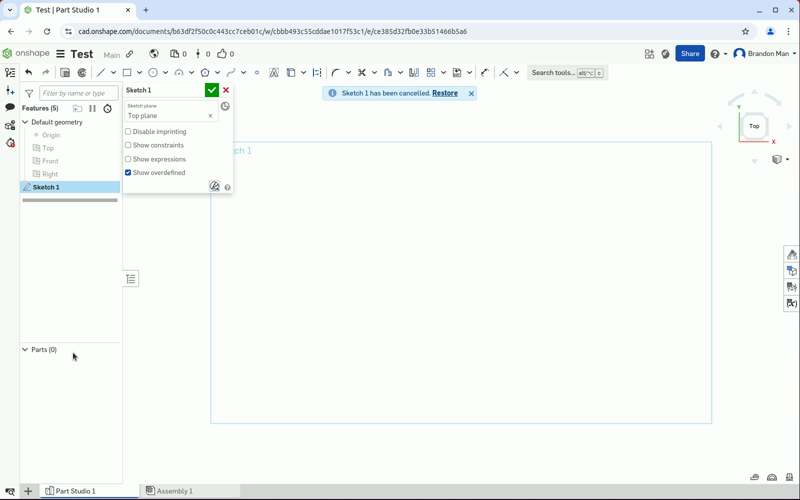
key(l)
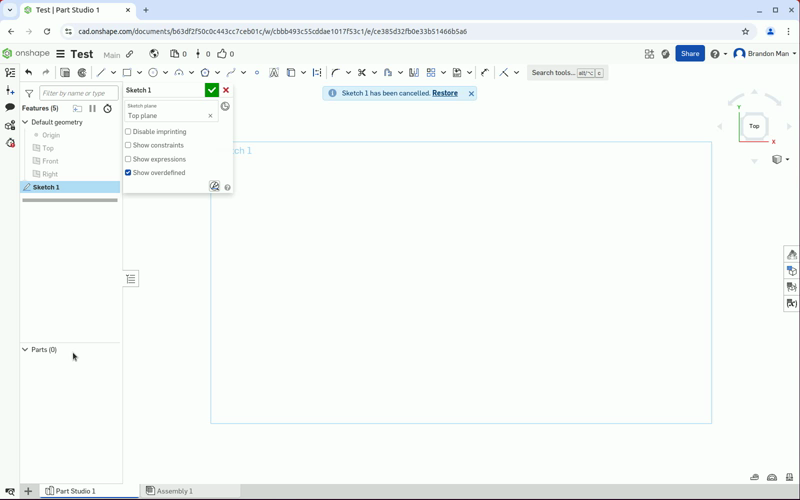
key_down(shift)
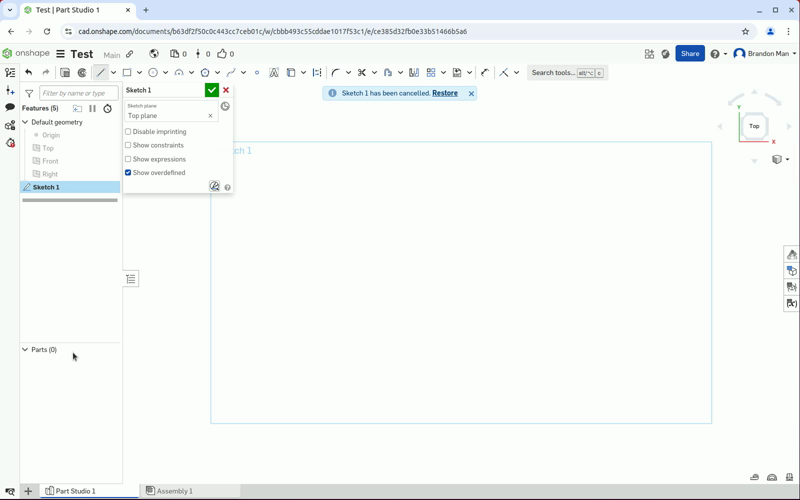
mouse_move(348, 372)
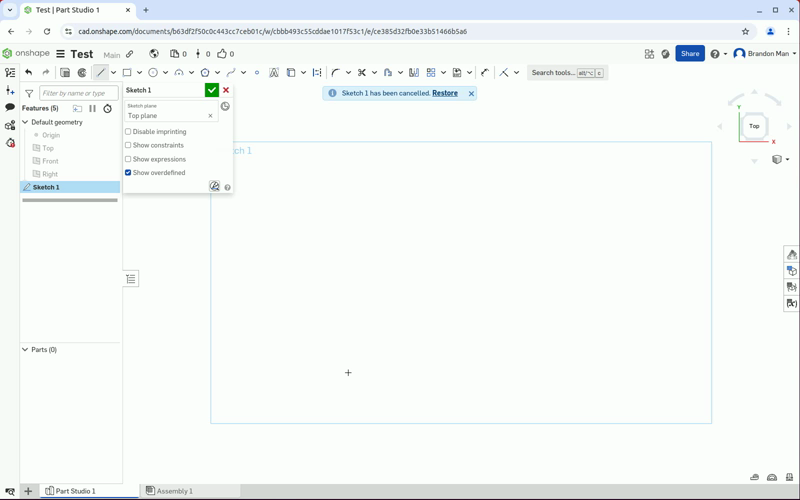
click(348, 372)
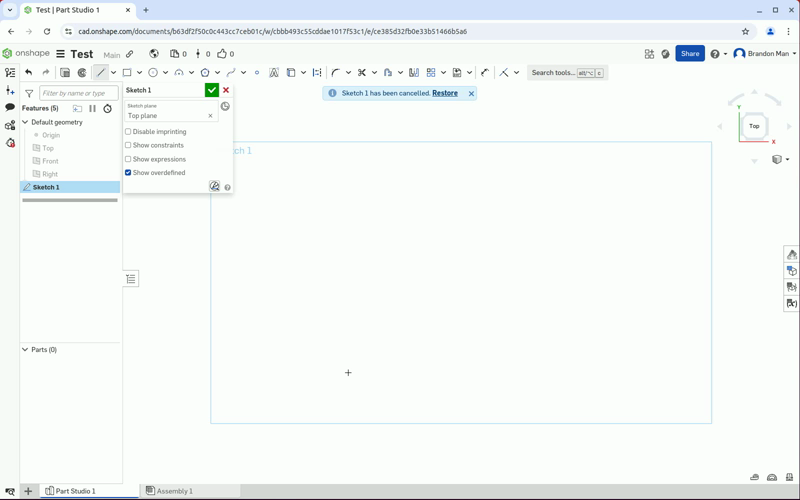
key_up(shift)
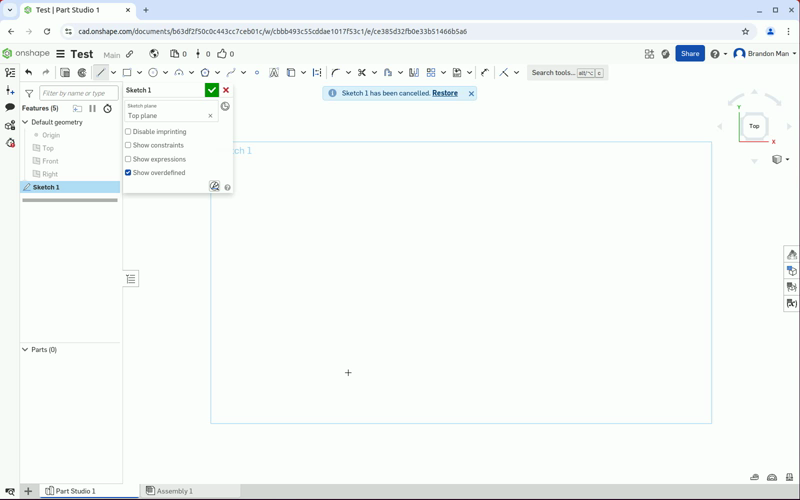
key_down(shift)
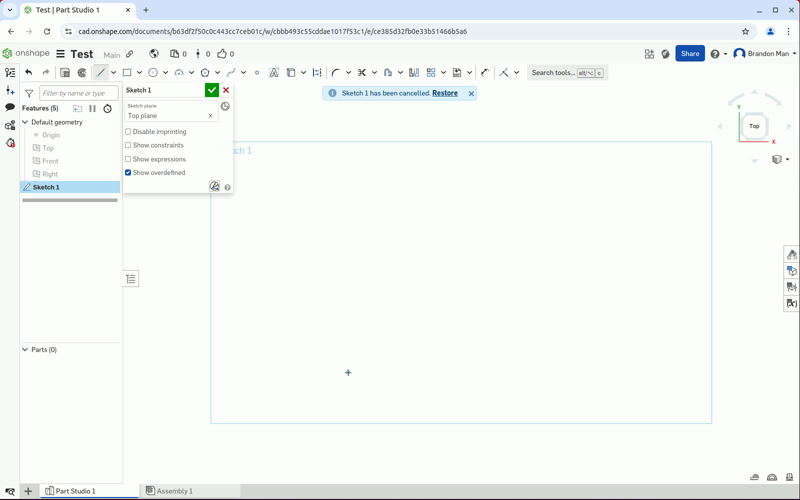
mouse_move(539, 372)
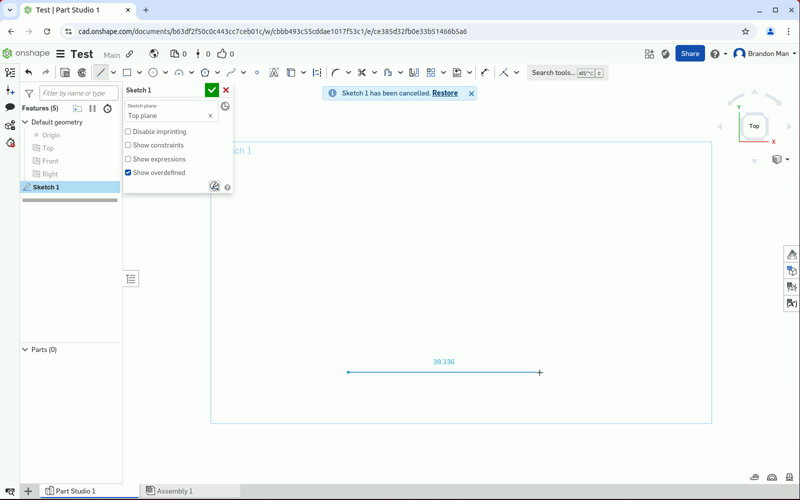
click(539, 372)
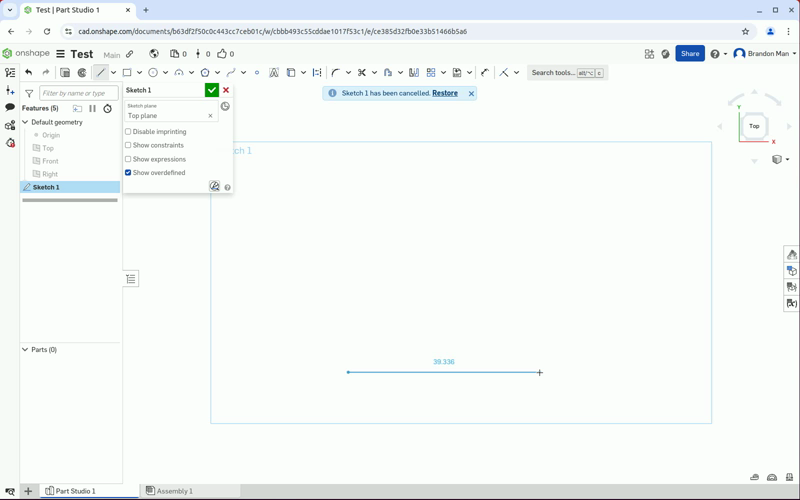
key_up(shift)
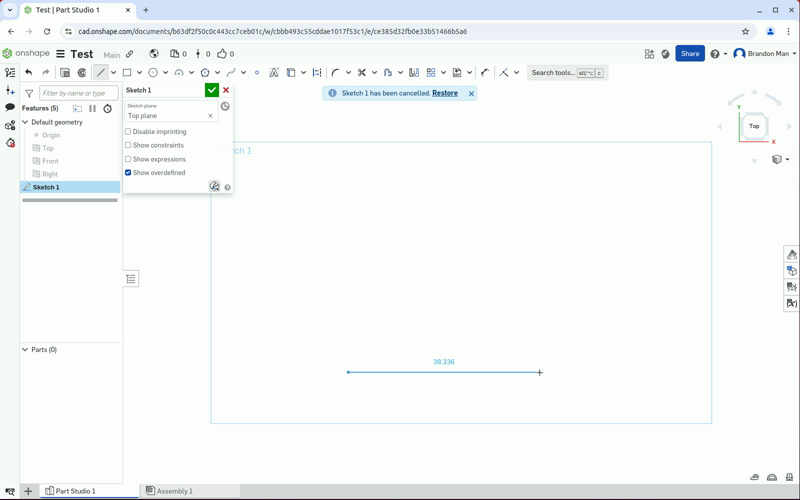
key_down(shift)
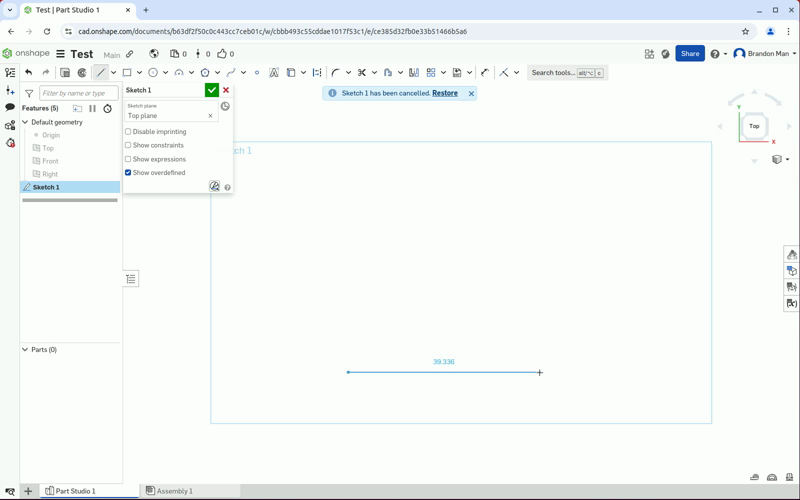
mouse_move(539, 202)
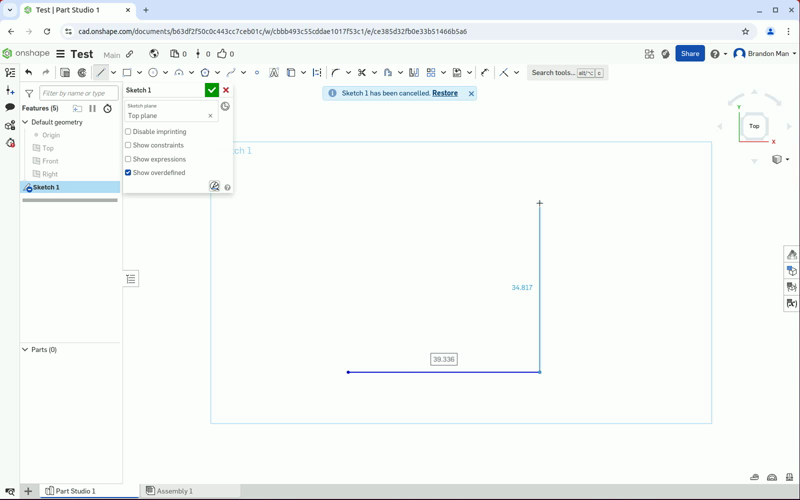
click(539, 202)
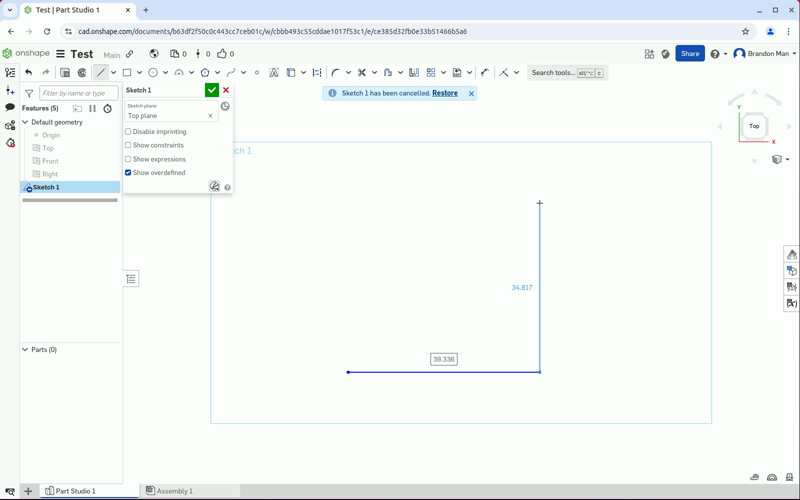
key_up(shift)
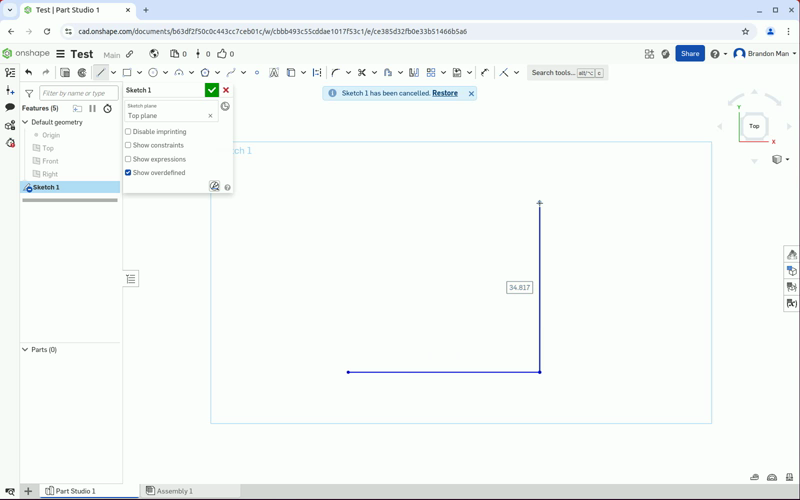
key_down(shift)
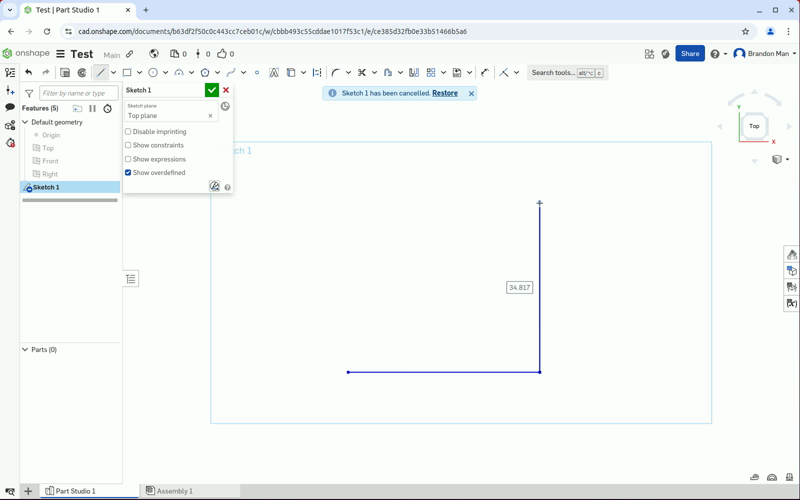
mouse_move(348, 202)
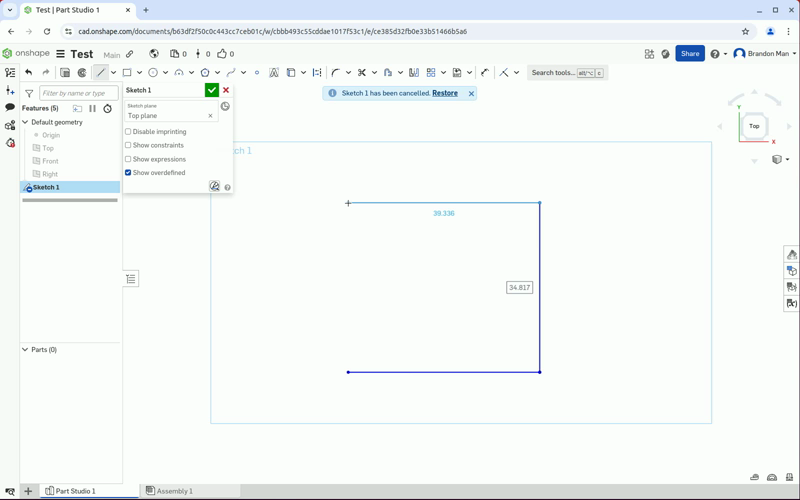
click(348, 202)
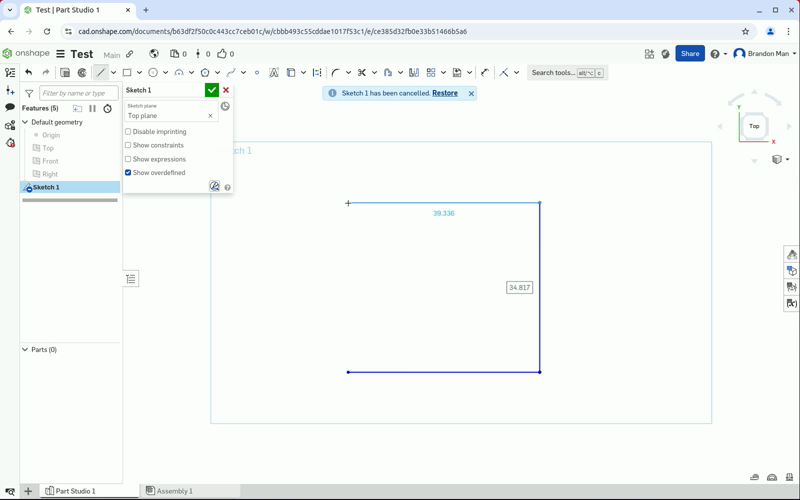
key_up(shift)
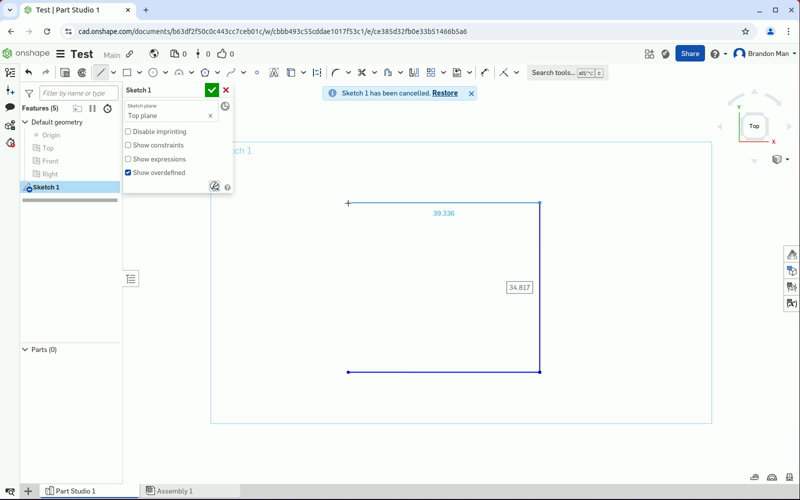
key_down(shift)
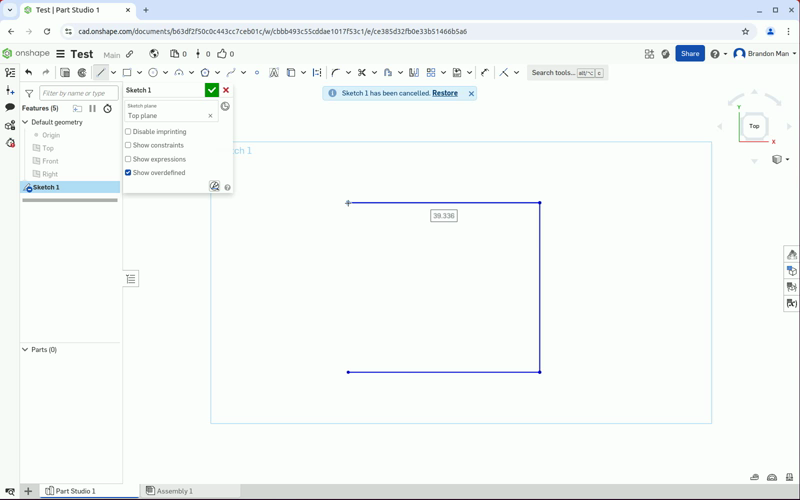
mouse_move(348, 372)
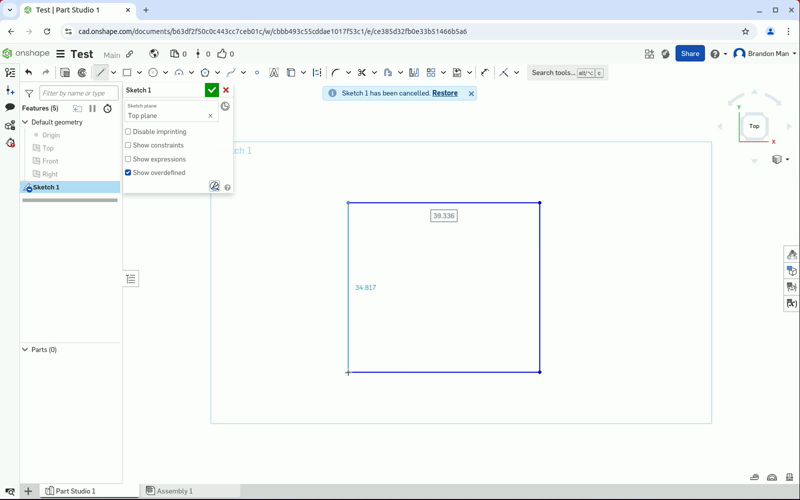
key_up(shift)
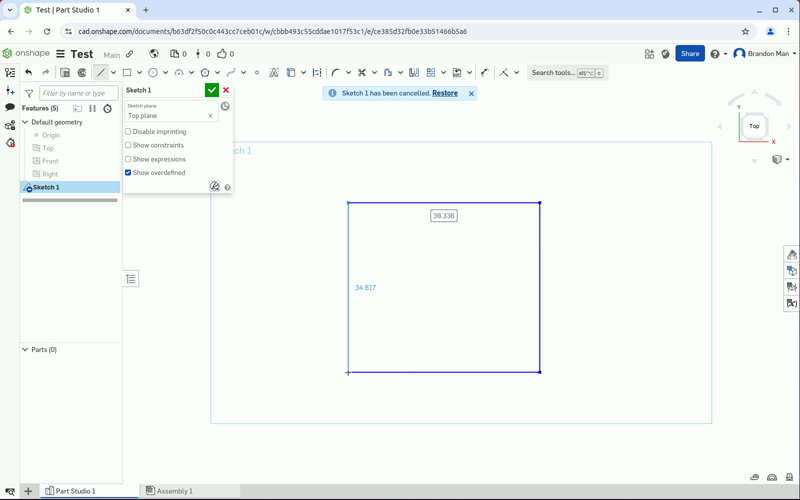
click(348, 372)
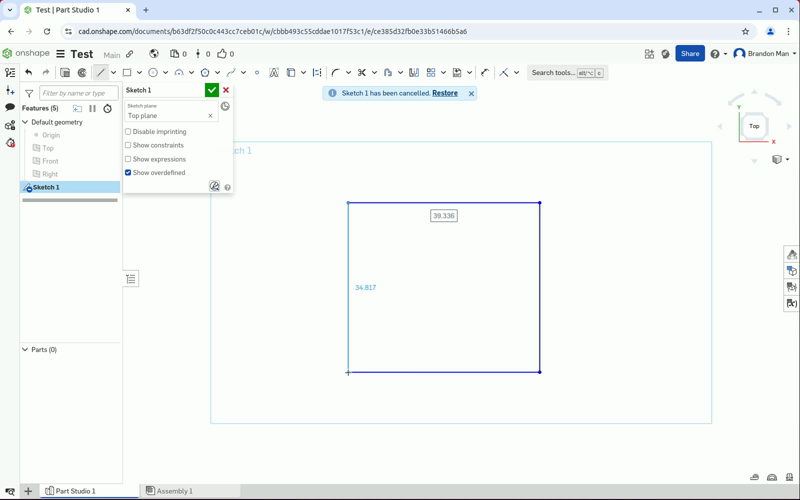
key(esc)
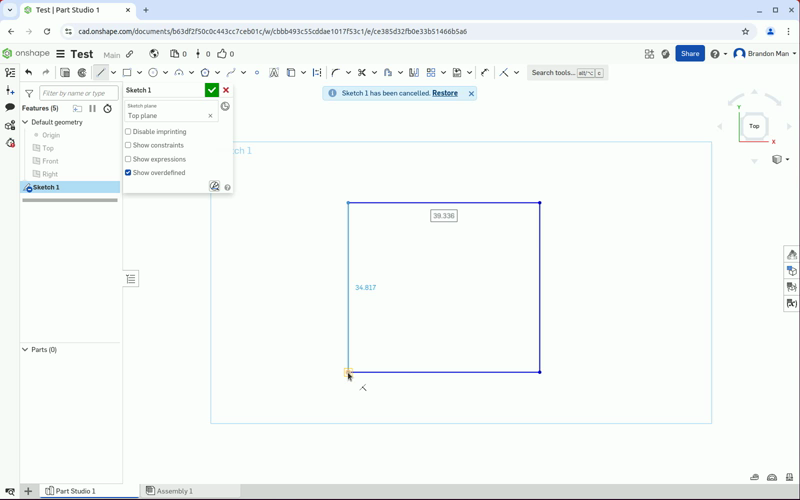
mouse_move(488, 248)
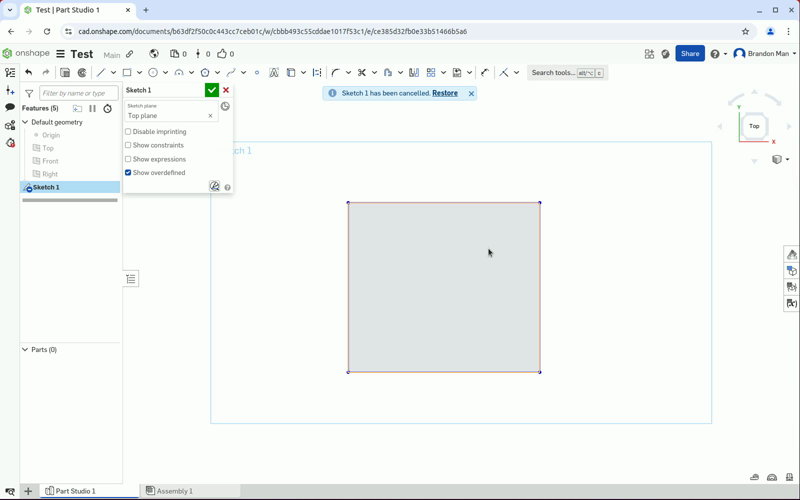
click(488, 248)
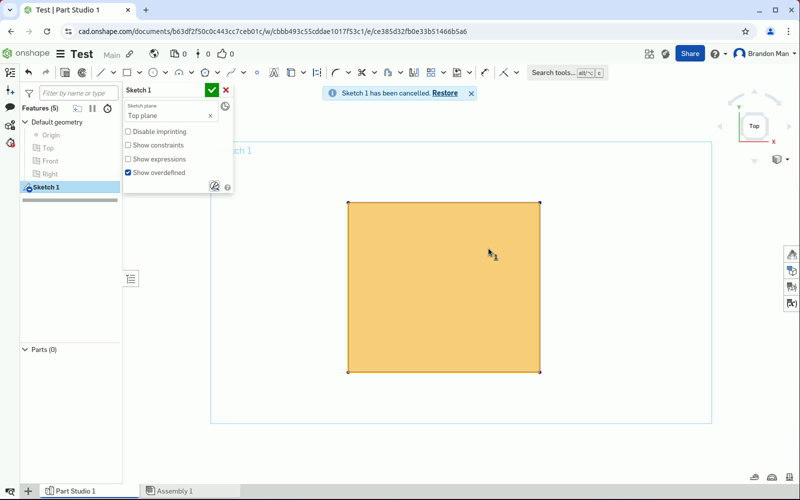
mouse_move(73, 352)
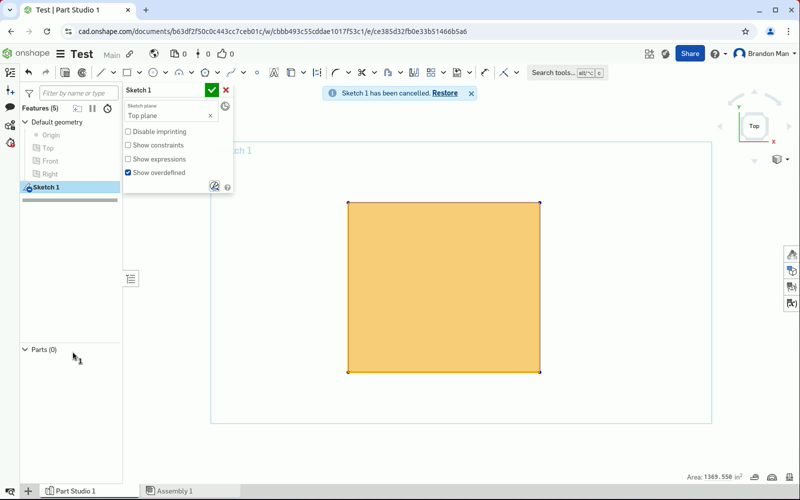
key(shift+y)
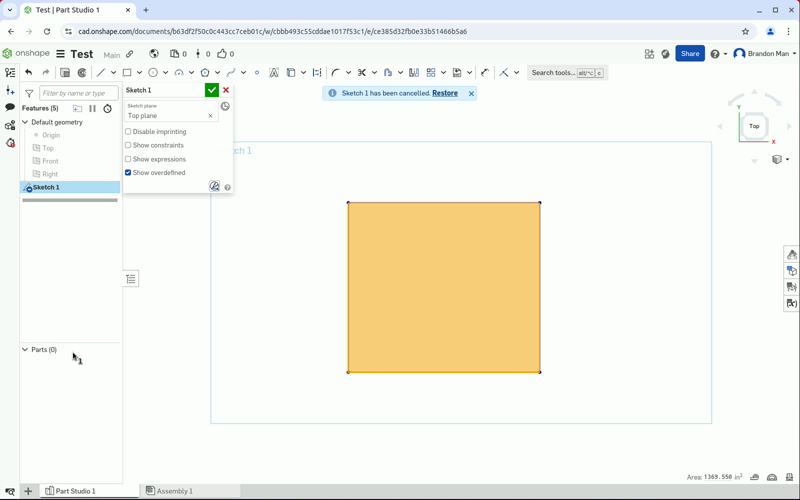
key(shift+e)
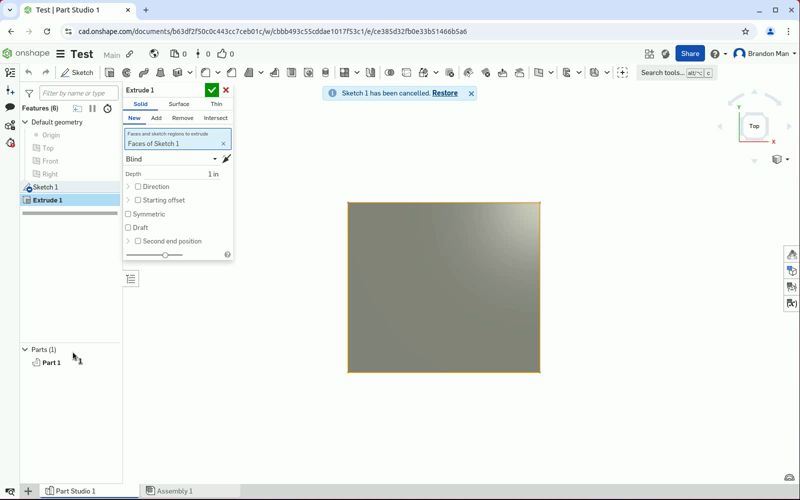
mouse_move(143, 106)
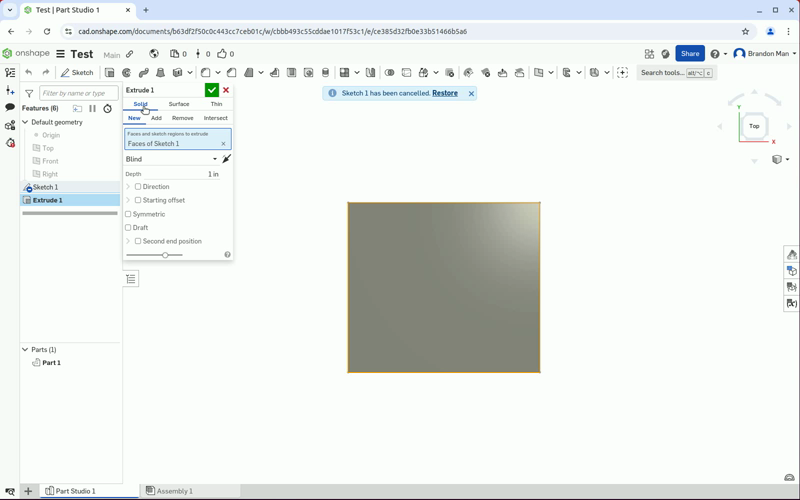
click(143, 106)
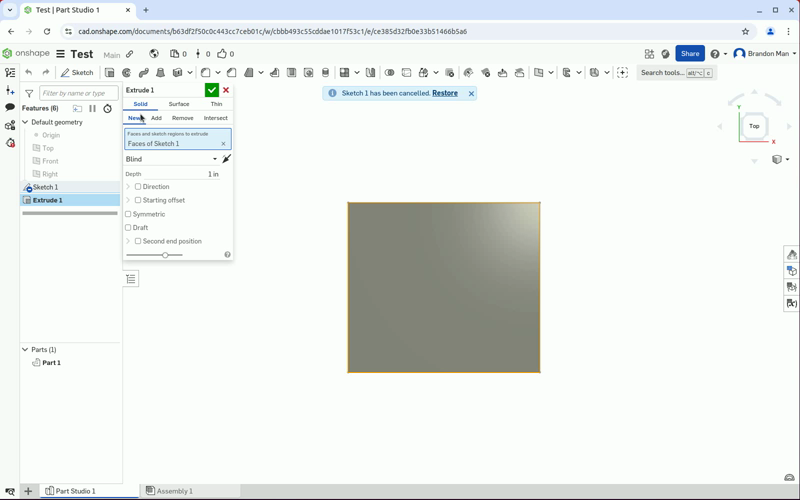
mouse_move(137, 120)
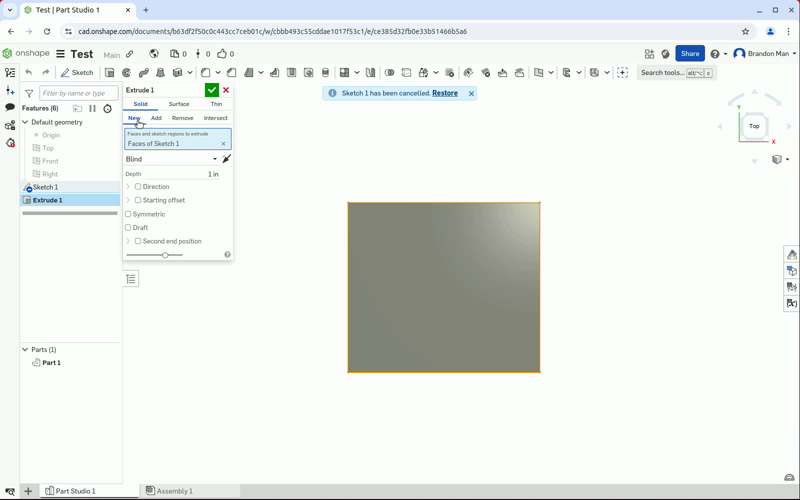
click(137, 120)
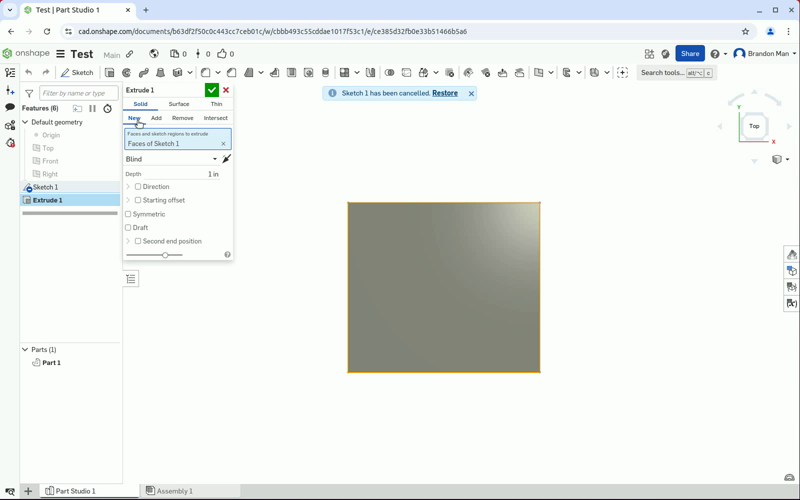
key(tab, 4)
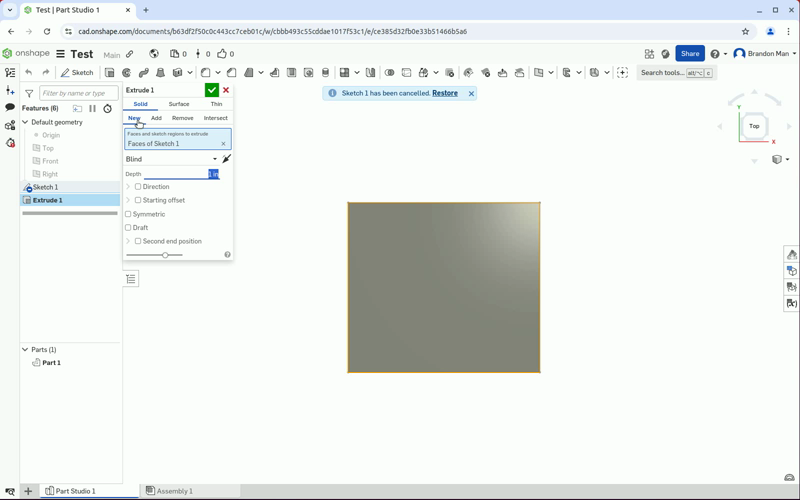
text(12.998)
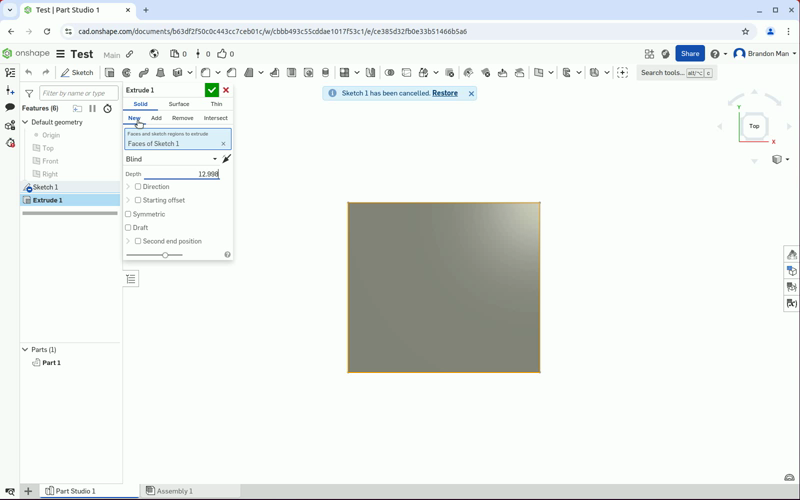
key(enter)
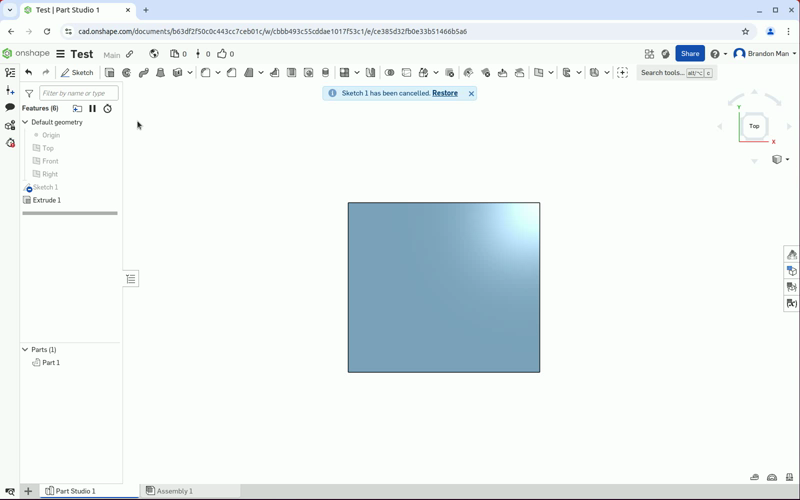
key(shift+h)
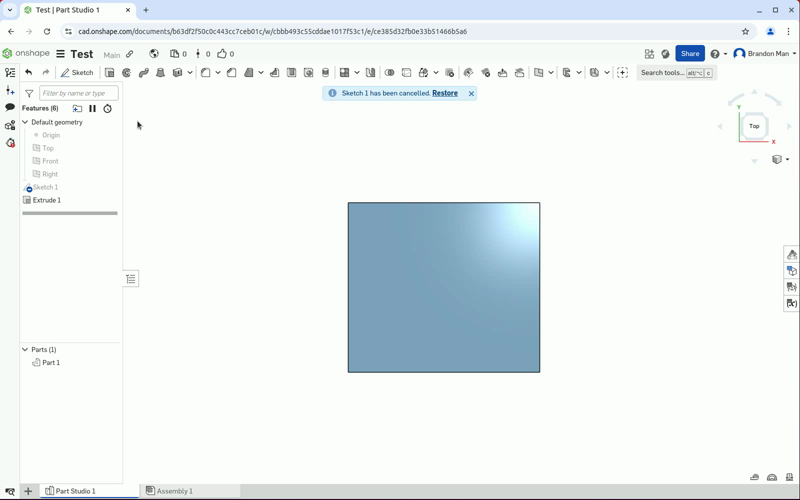
key(shift+h)
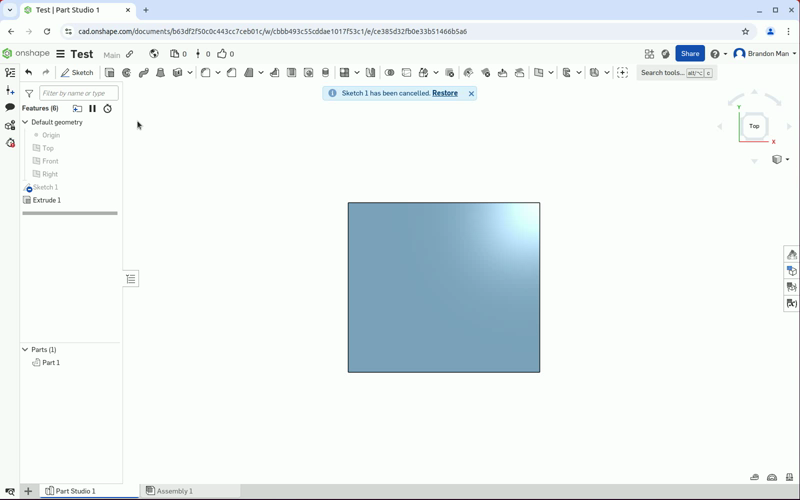
mouse_move(73, 189)
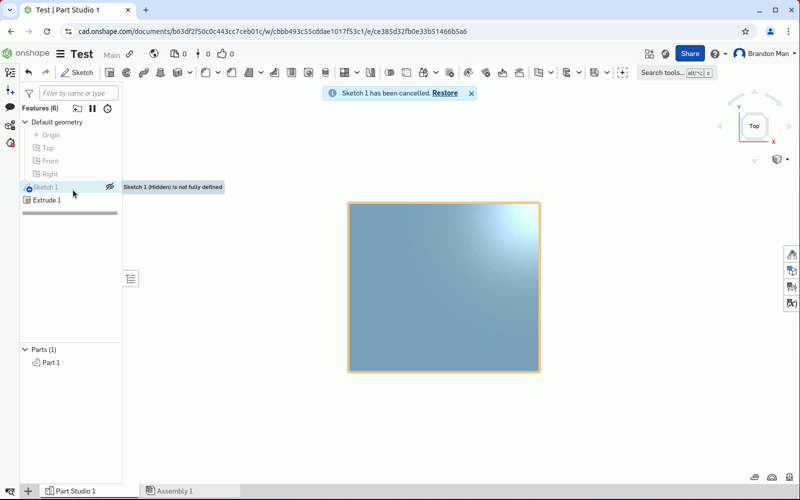
click(73, 189)
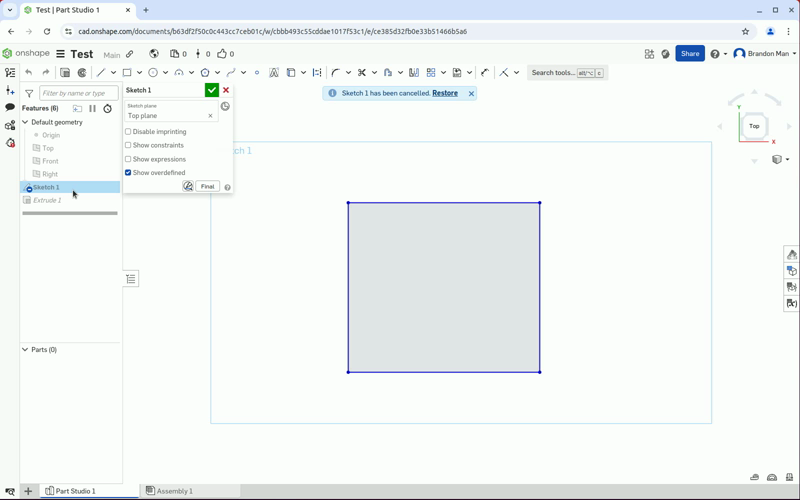
mouse_move(229, 92)
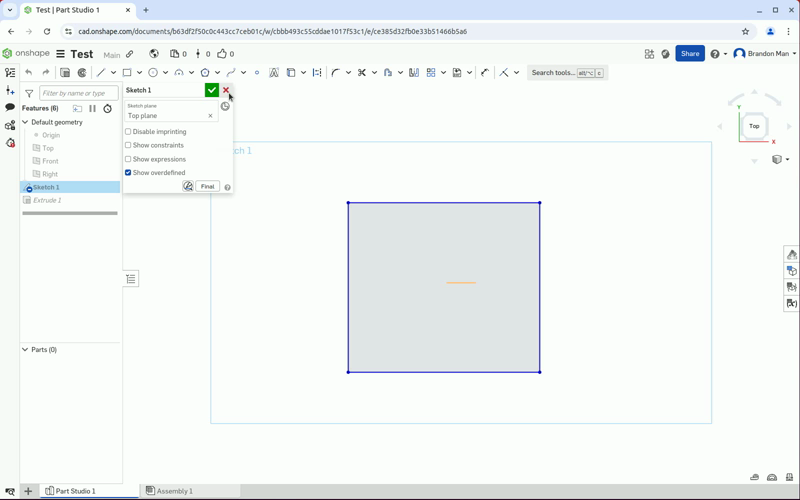
click(229, 92)
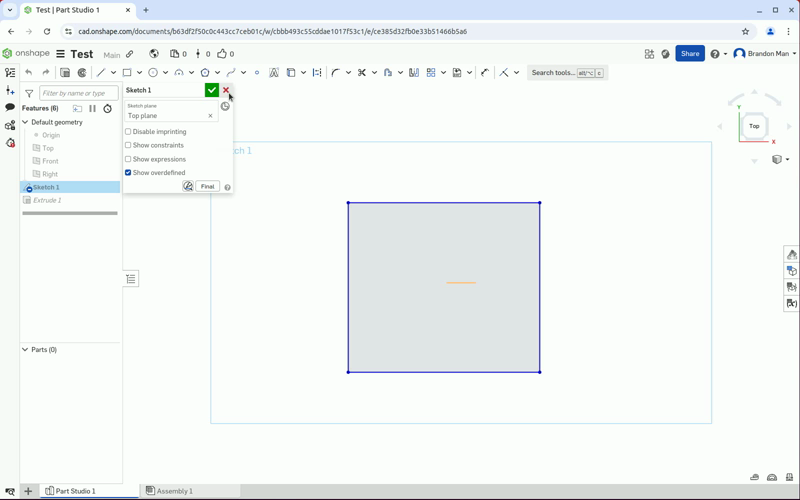
key(shift+s)
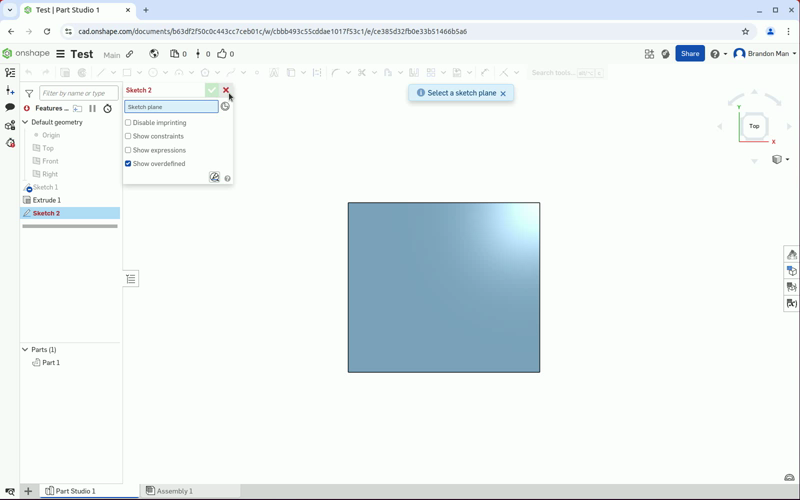
mouse_move(73, 150)
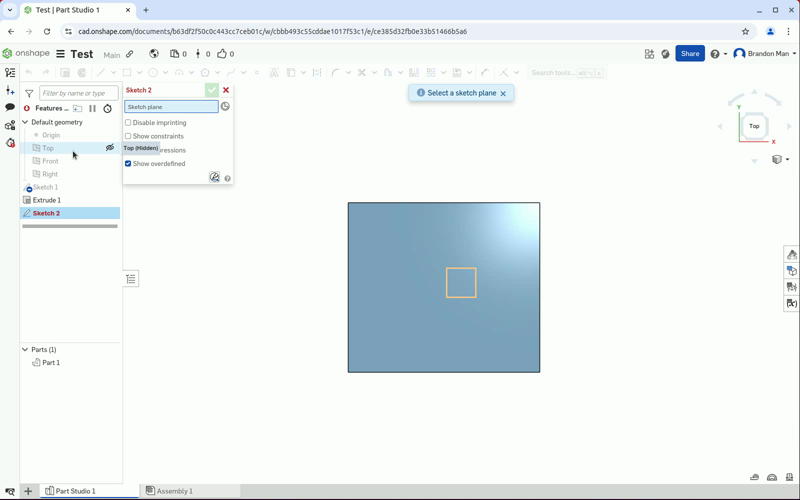
click(73, 150)
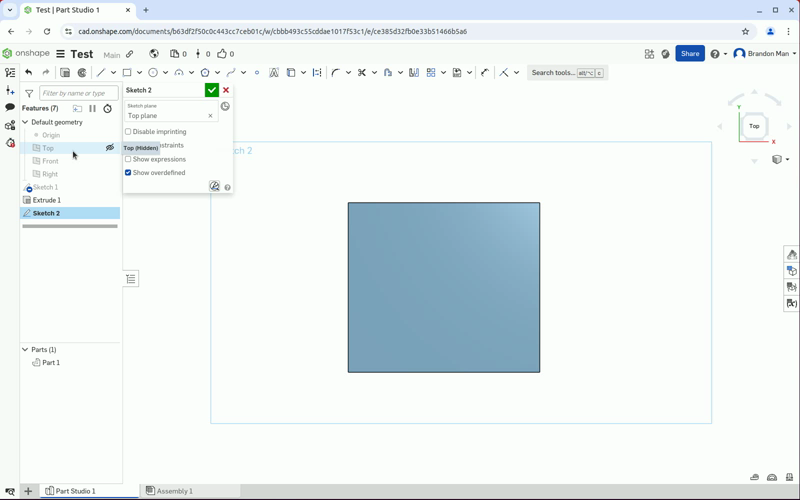
mouse_move(73, 352)
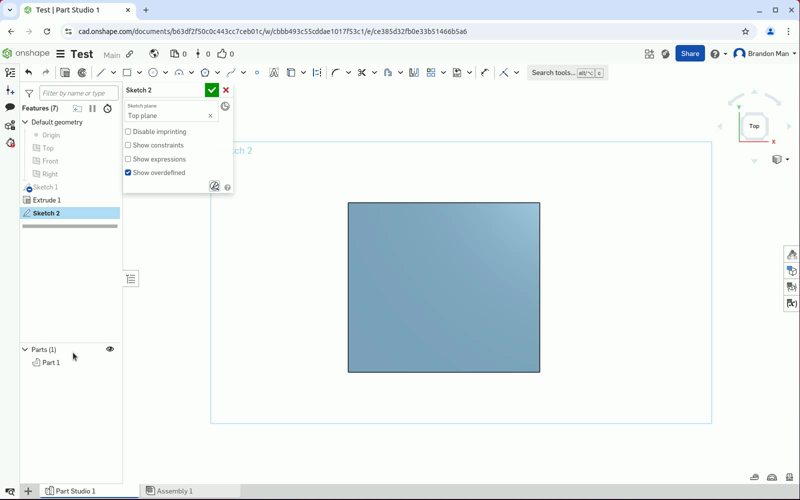
key(y)
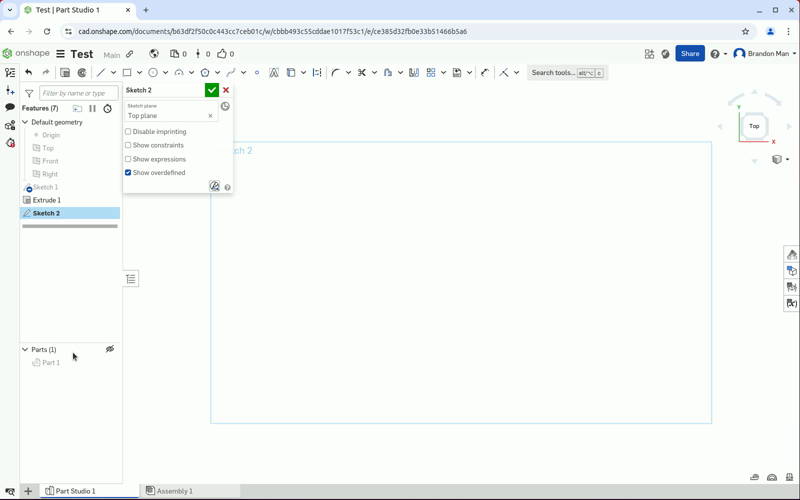
key(l)
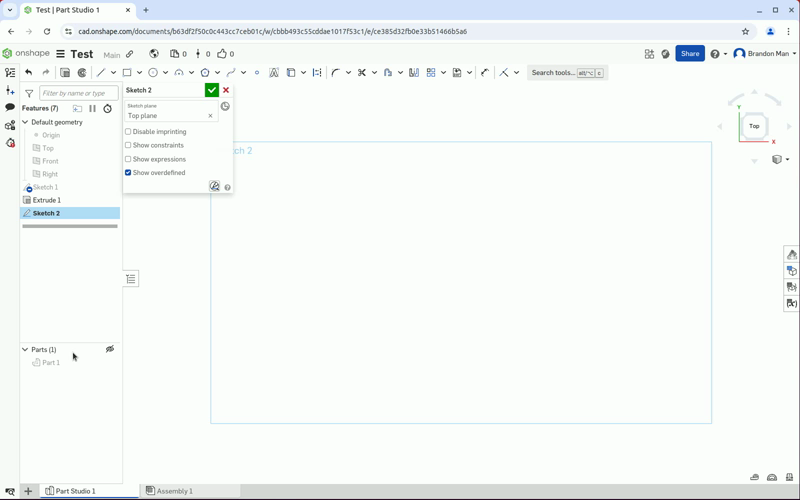
key_down(shift)
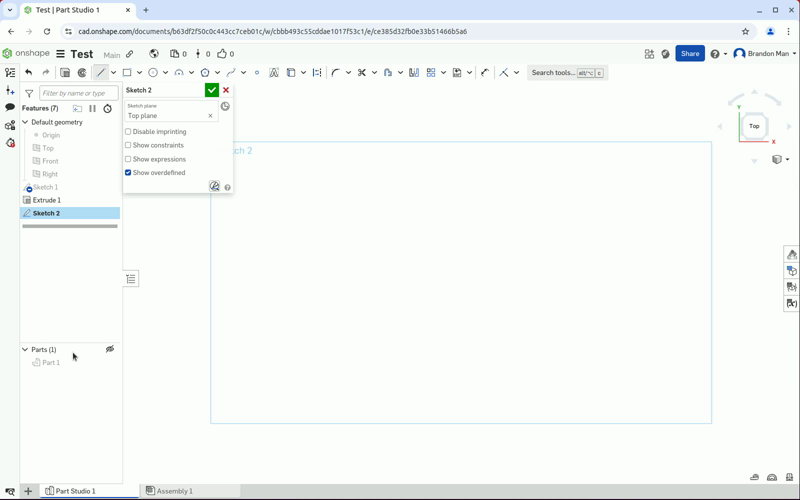
mouse_move(348, 372)
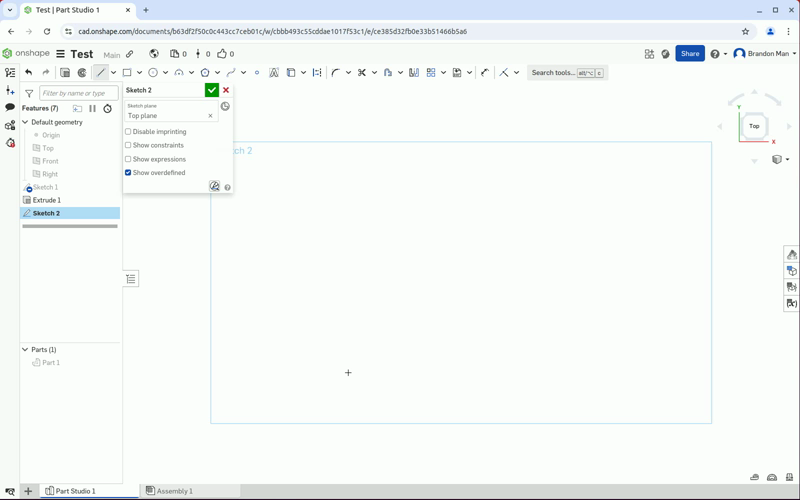
click(348, 372)
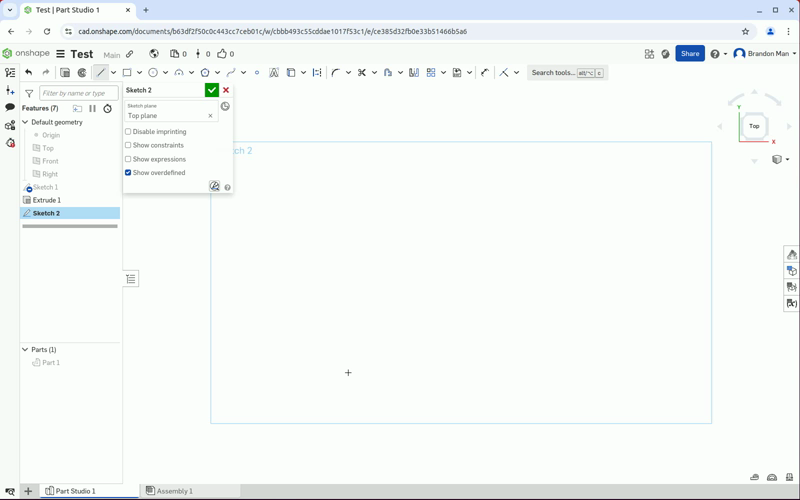
key_up(shift)
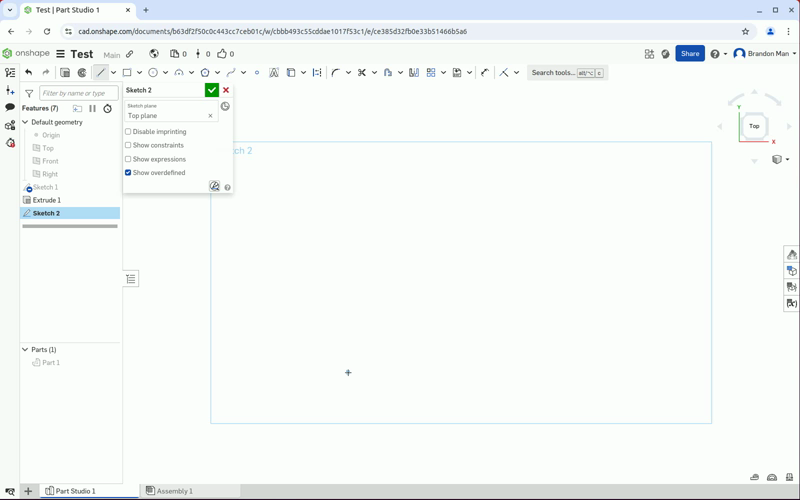
key_down(shift)
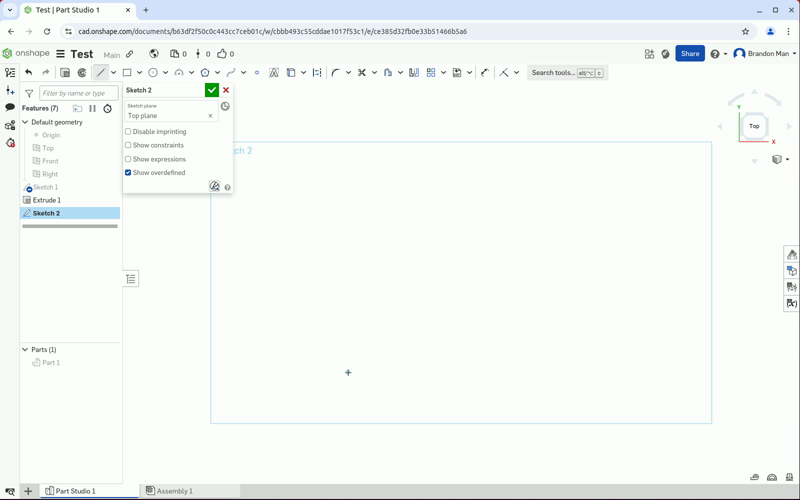
mouse_move(539, 372)
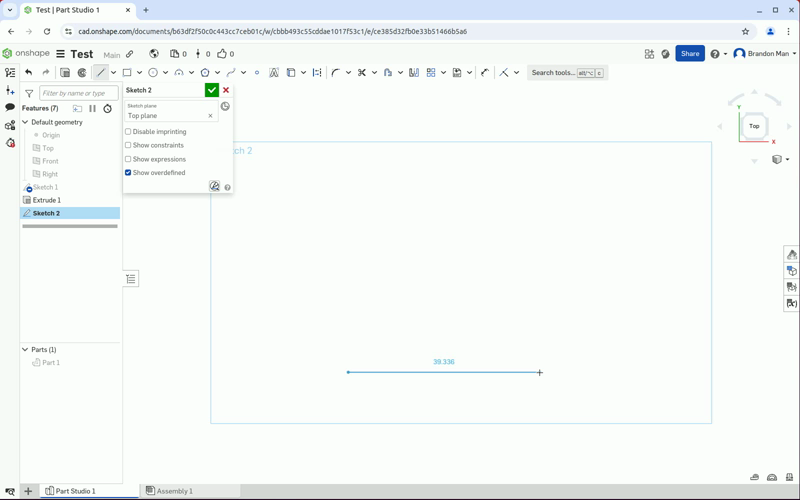
click(539, 372)
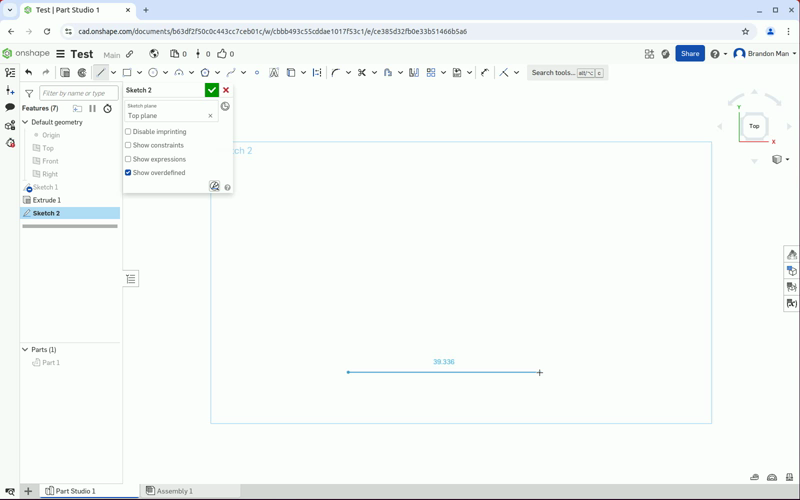
key_up(shift)
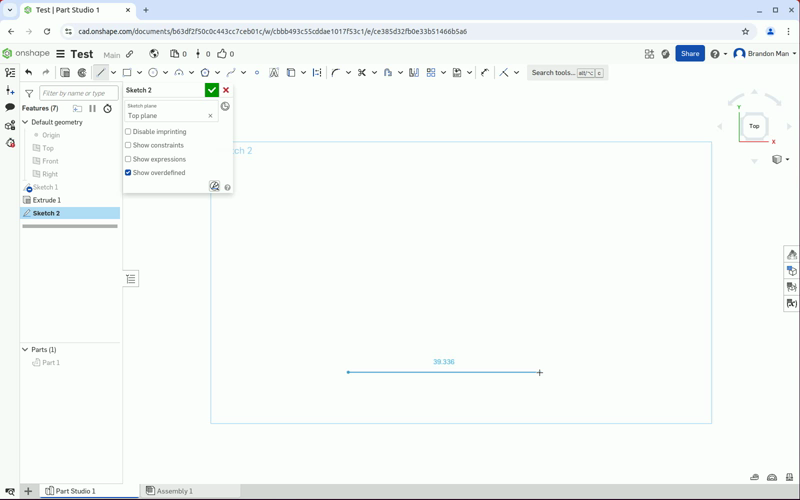
key_down(shift)
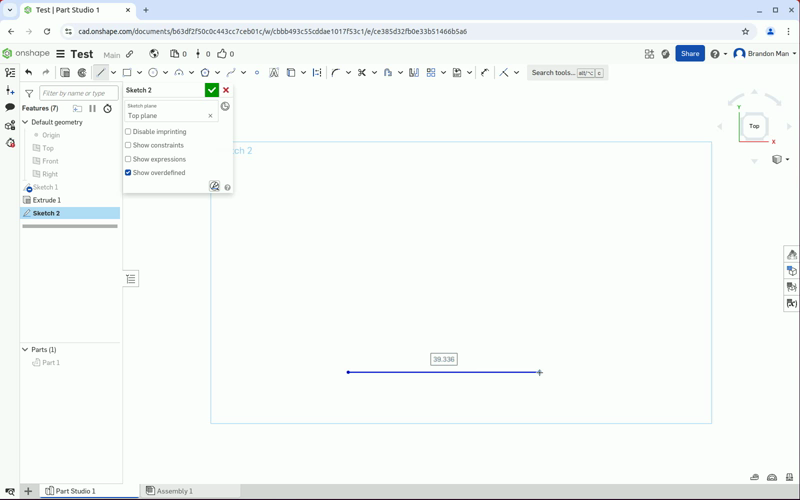
mouse_move(539, 202)
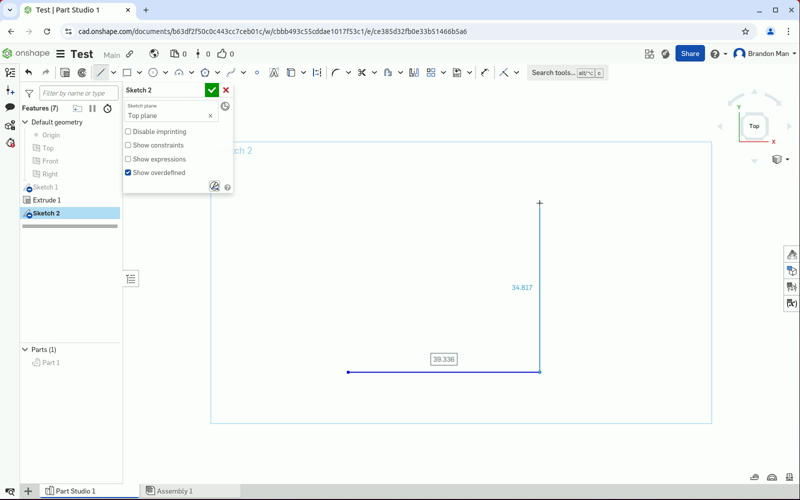
click(539, 202)
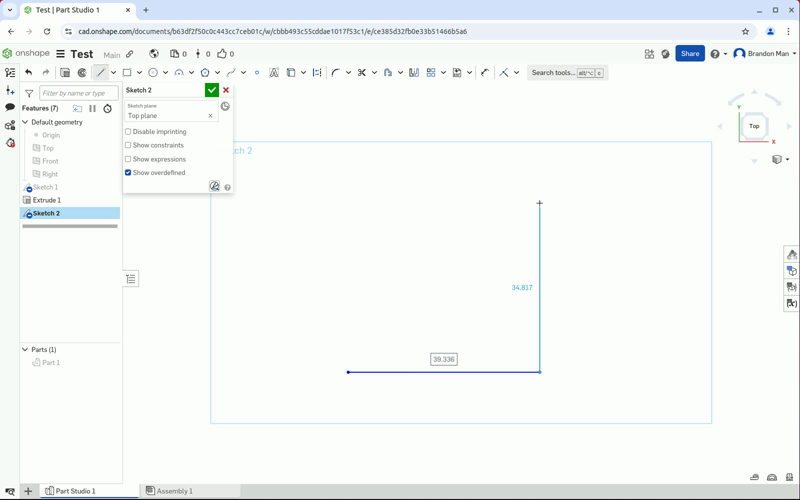
key_up(shift)
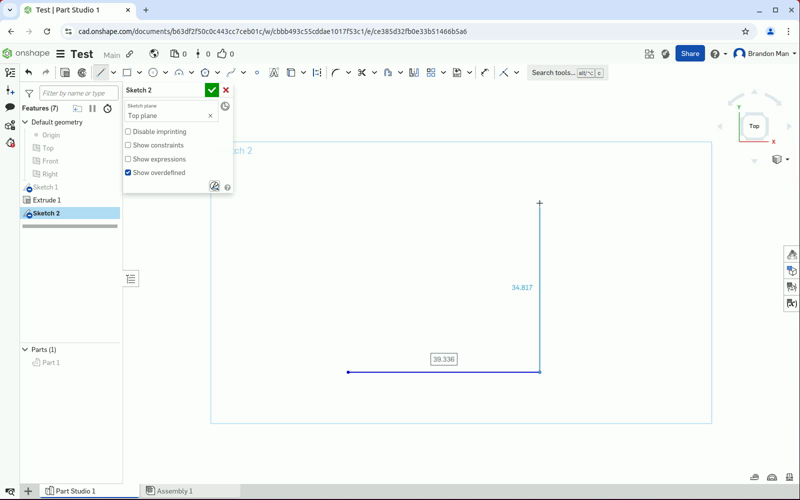
key_down(shift)
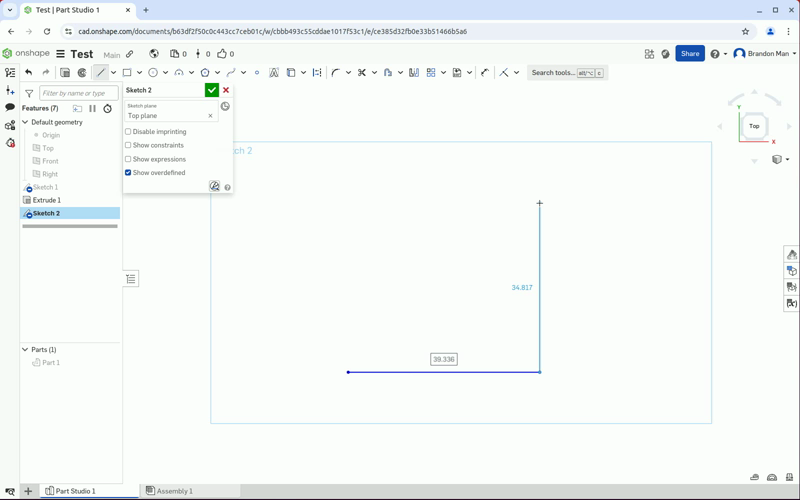
mouse_move(348, 202)
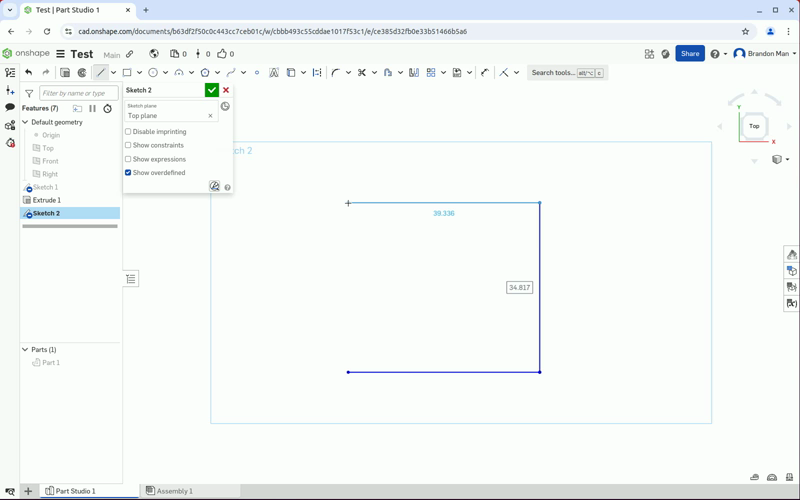
click(348, 202)
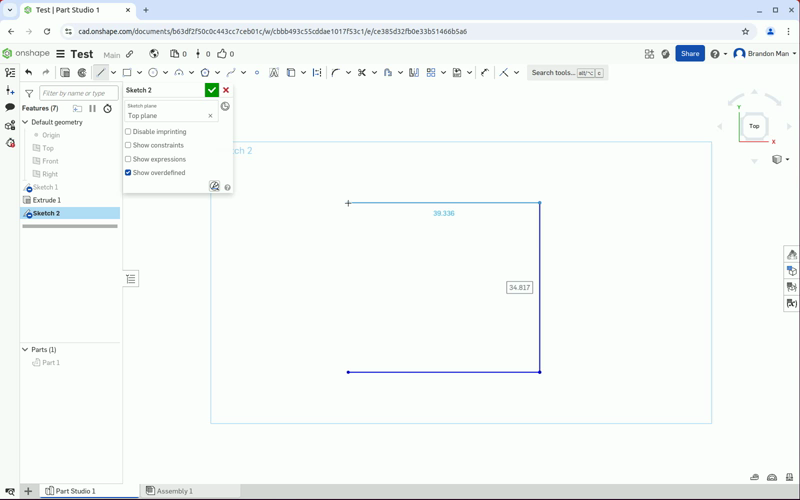
key_up(shift)
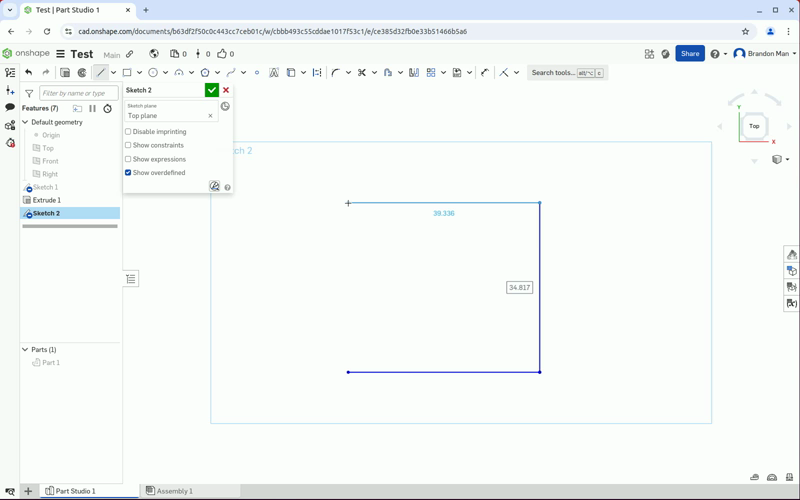
key_down(shift)
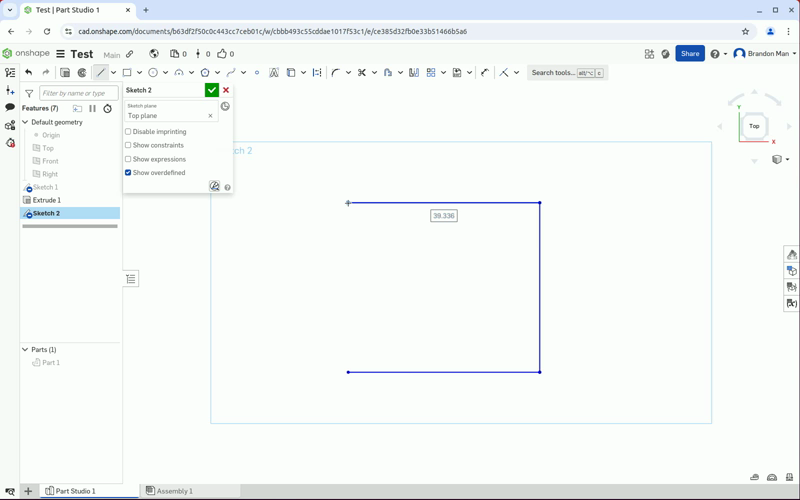
mouse_move(348, 372)
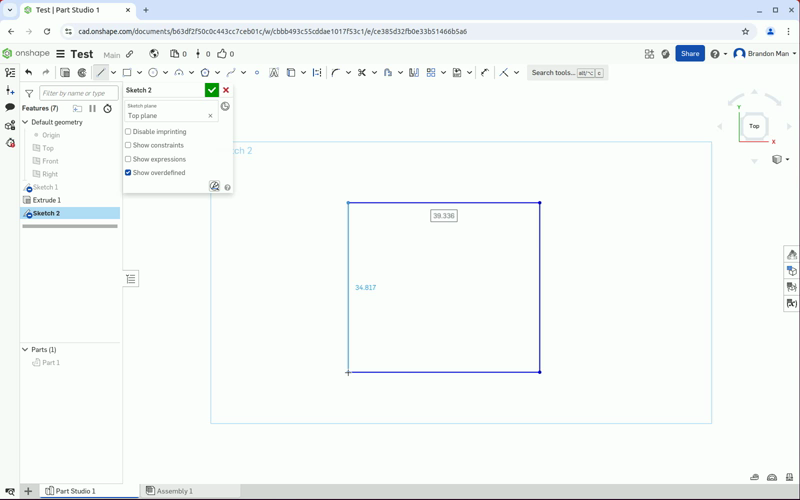
key_up(shift)
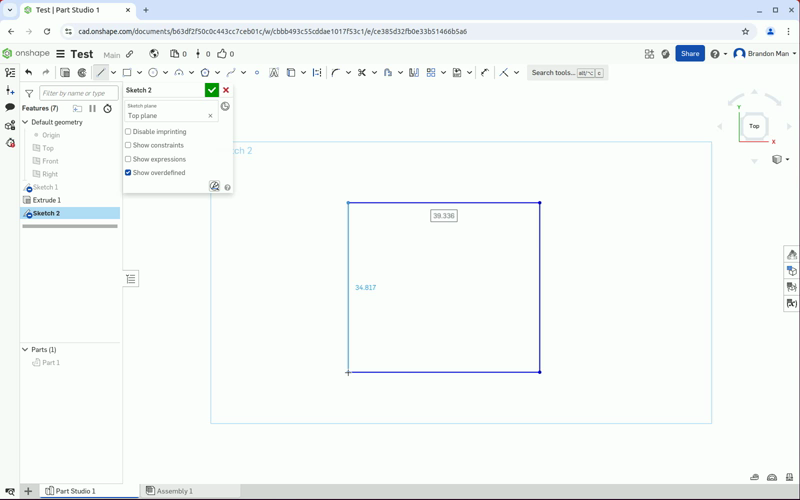
click(348, 372)
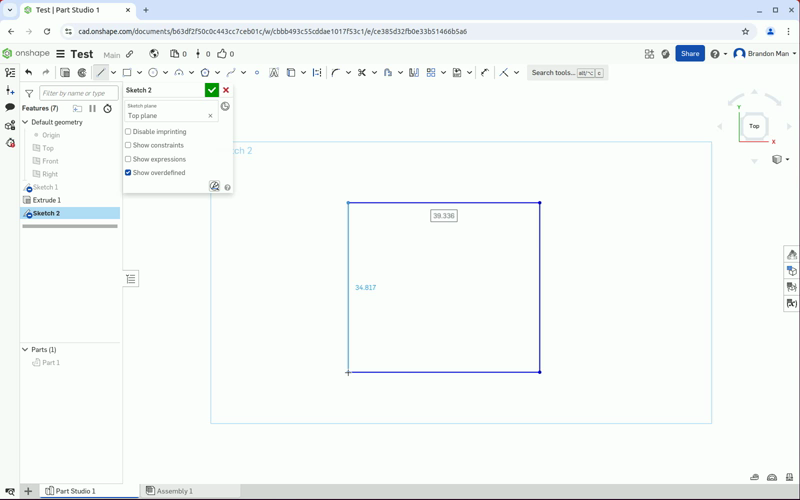
key(esc)
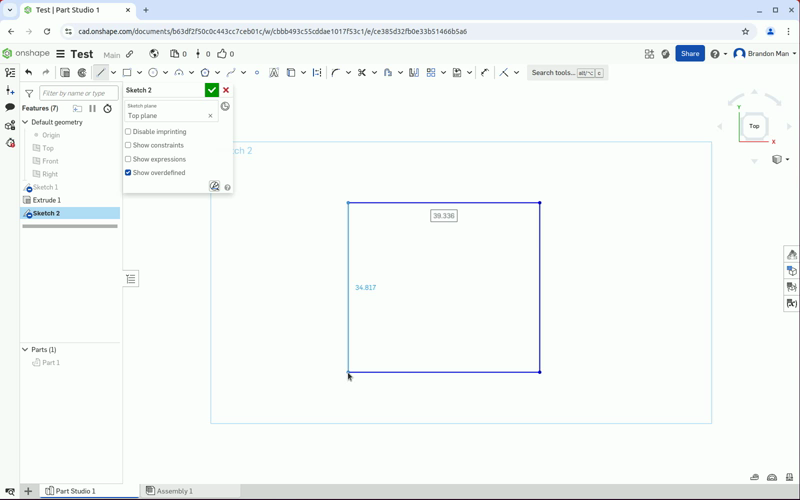
mouse_move(487, 275)
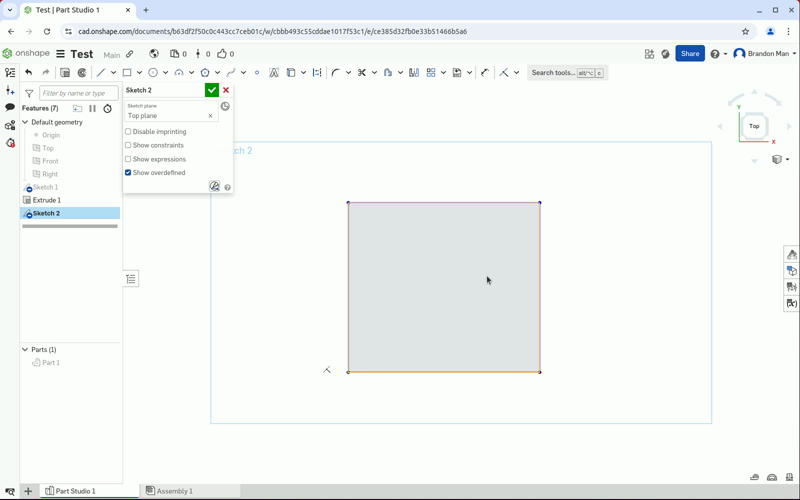
click(487, 275)
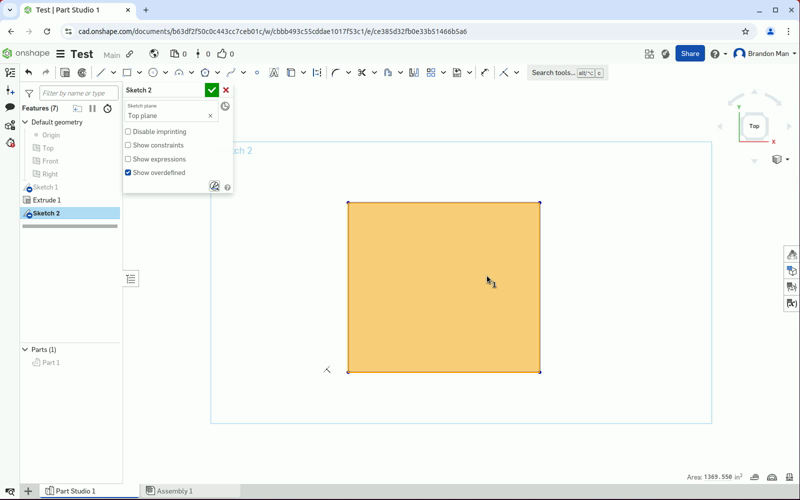
mouse_move(73, 352)
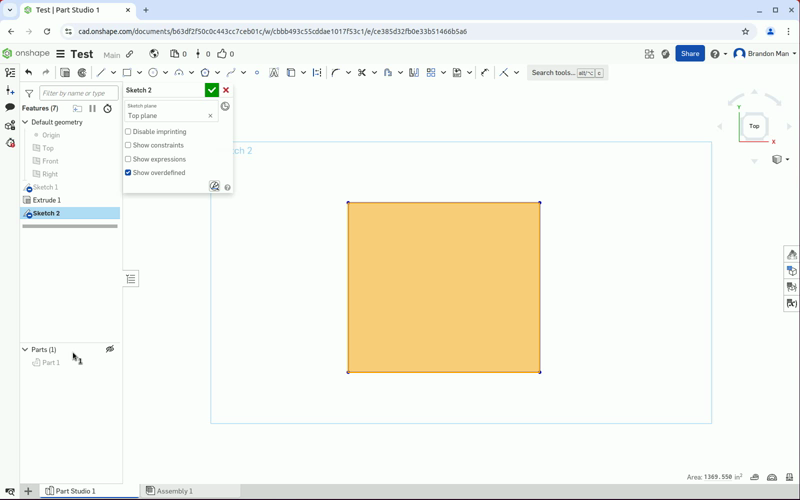
key(shift+y)
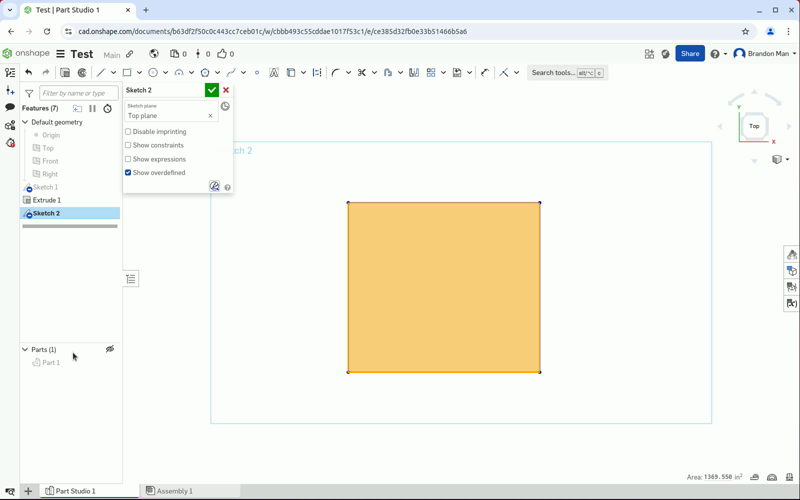
key(shift+e)
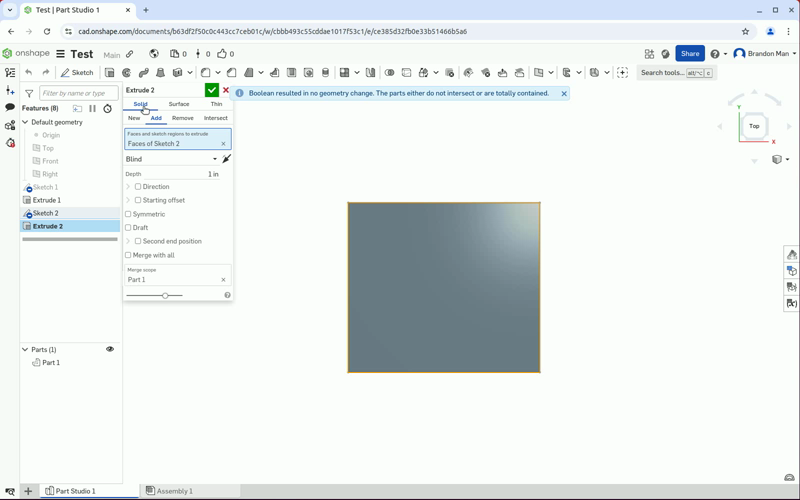
mouse_move(143, 106)
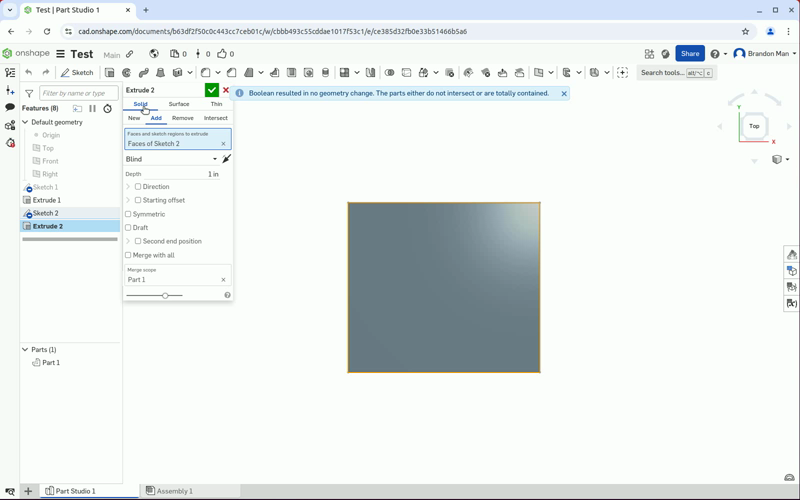
click(143, 106)
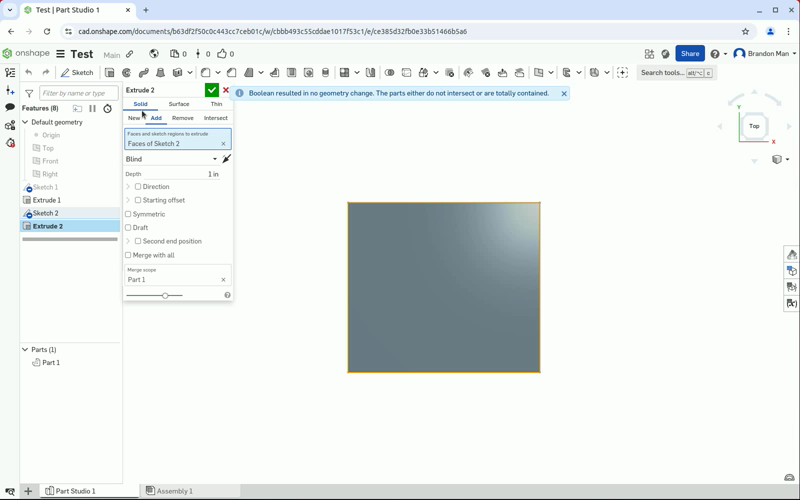
mouse_move(137, 120)
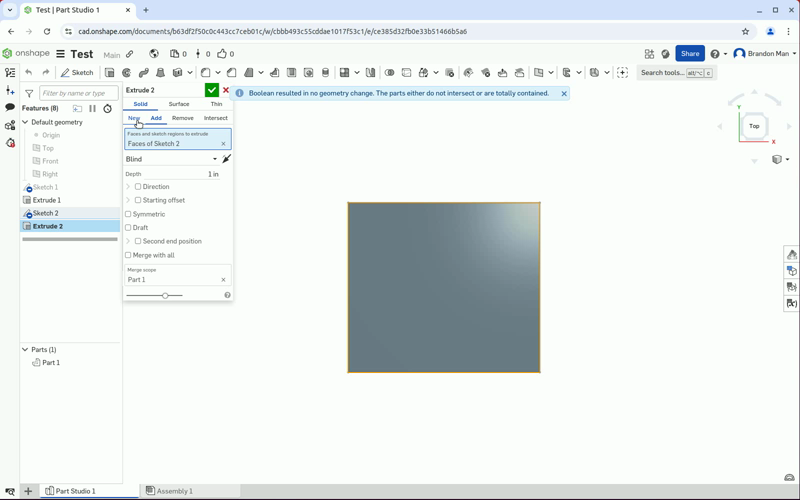
click(137, 120)
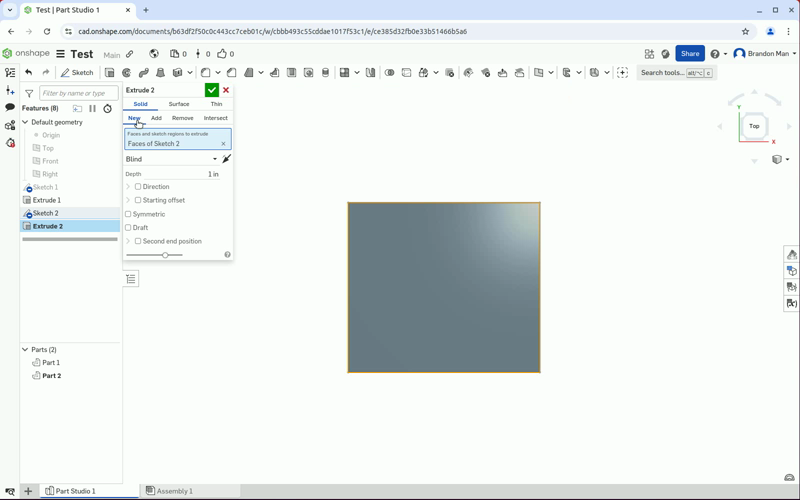
key(tab, 4)
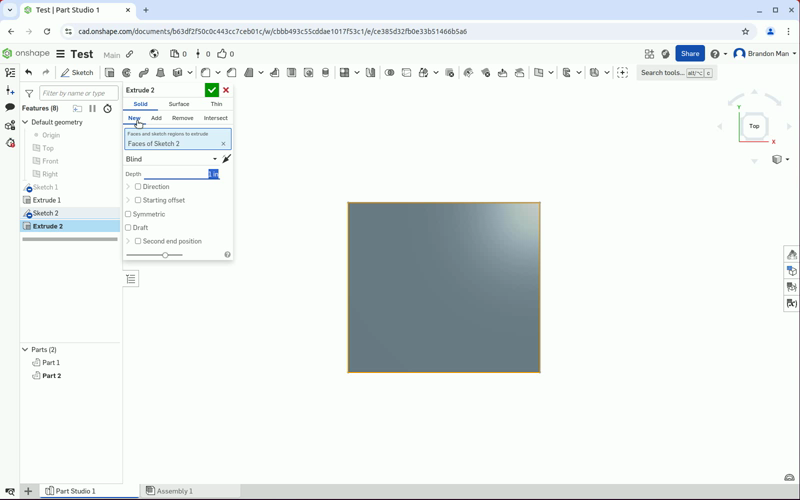
text(12.998)
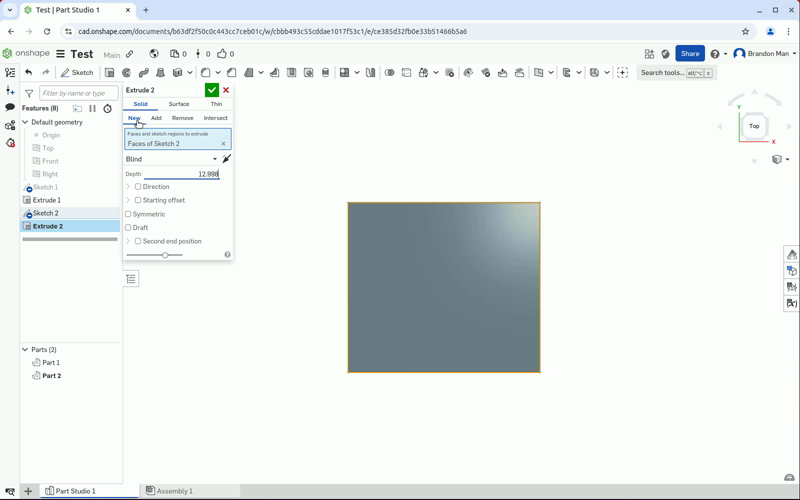
key(enter)
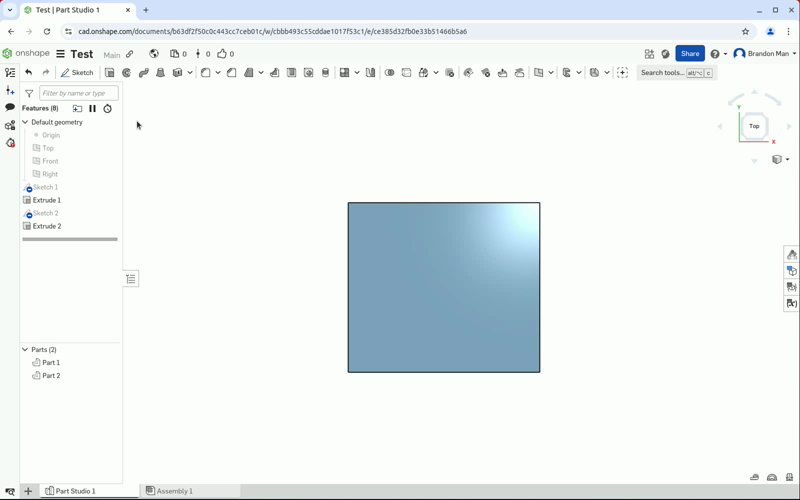
key(shift+h)
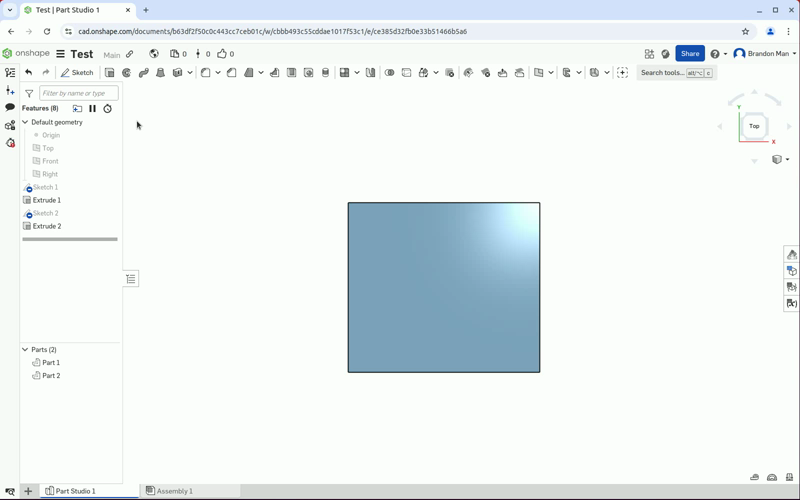
key(shift+h)
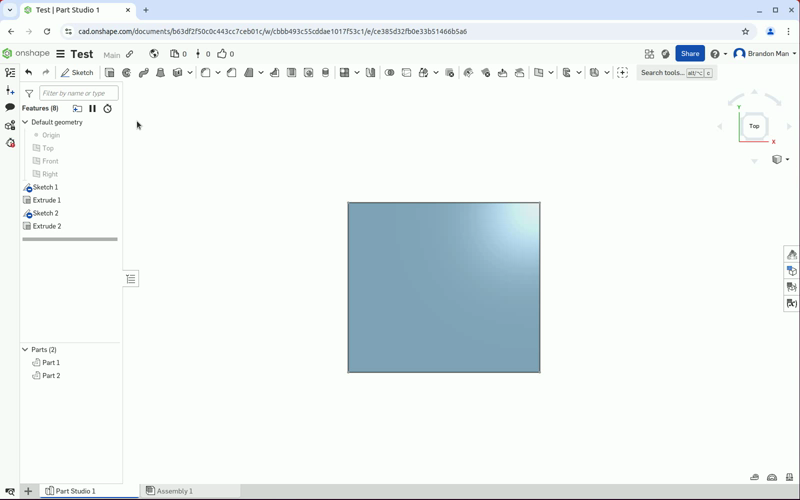
key(shift+7)
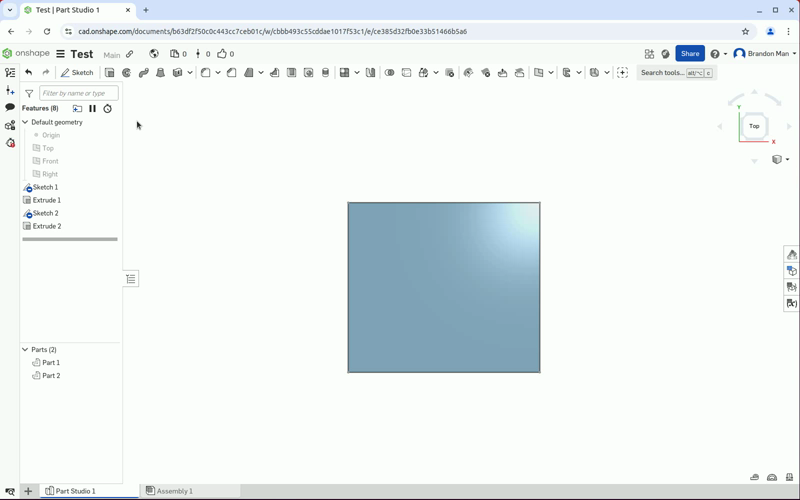
key(up, 3)
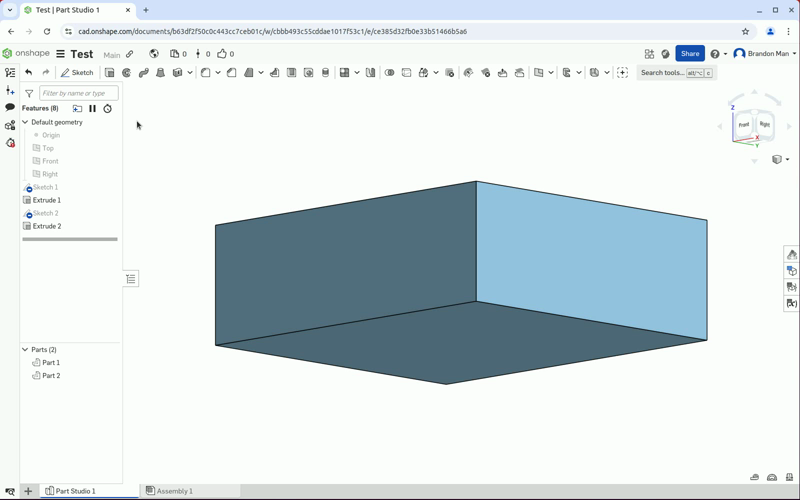
key(left, 3)
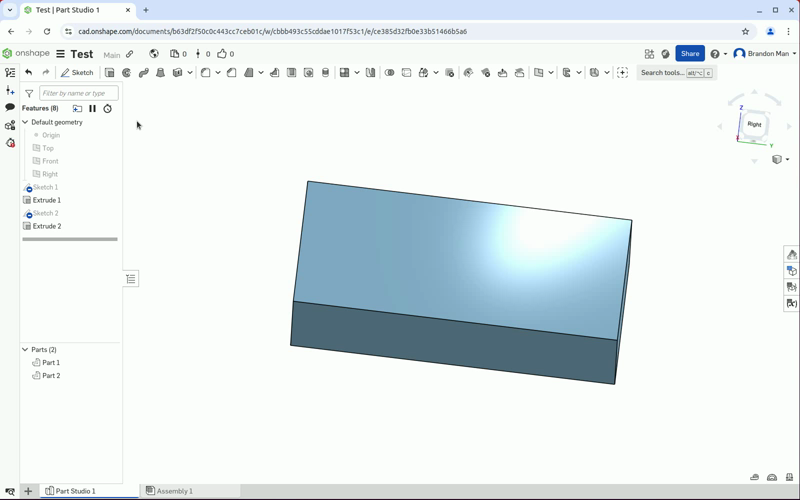
key(right, 3)
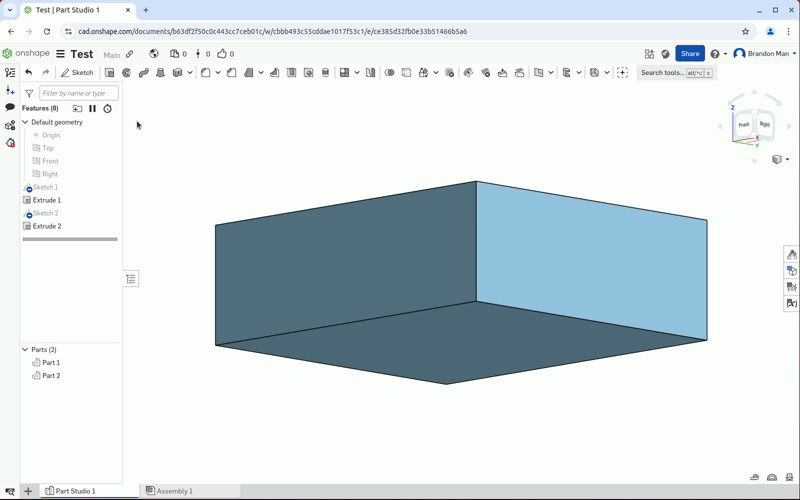
key(down, 3)
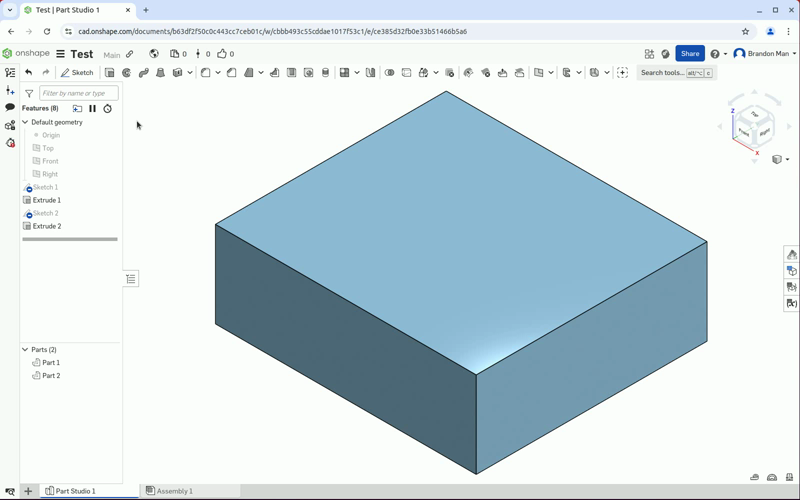
mouse_move(73, 189)
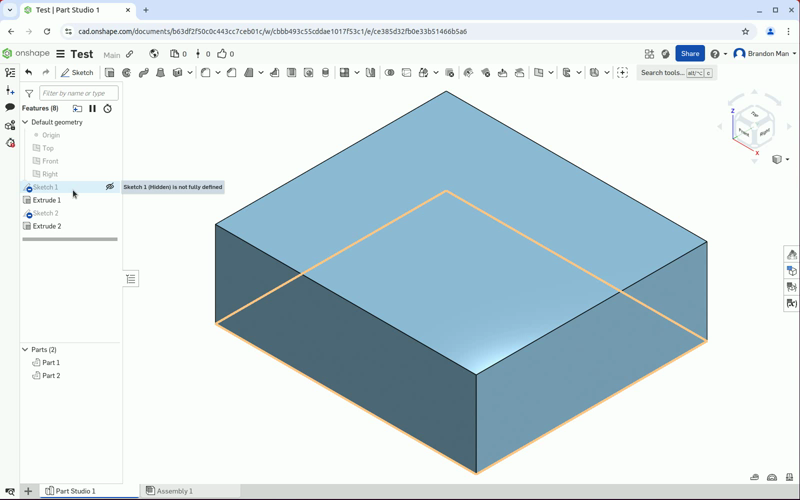
click(73, 189)